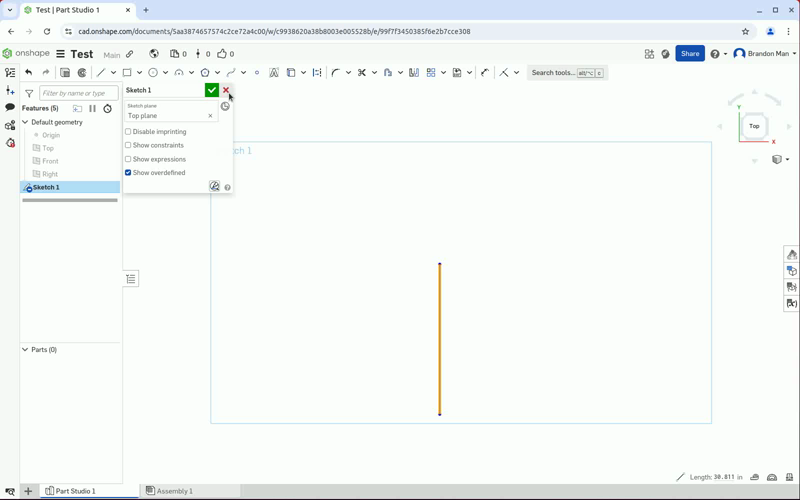
key(shift+h)
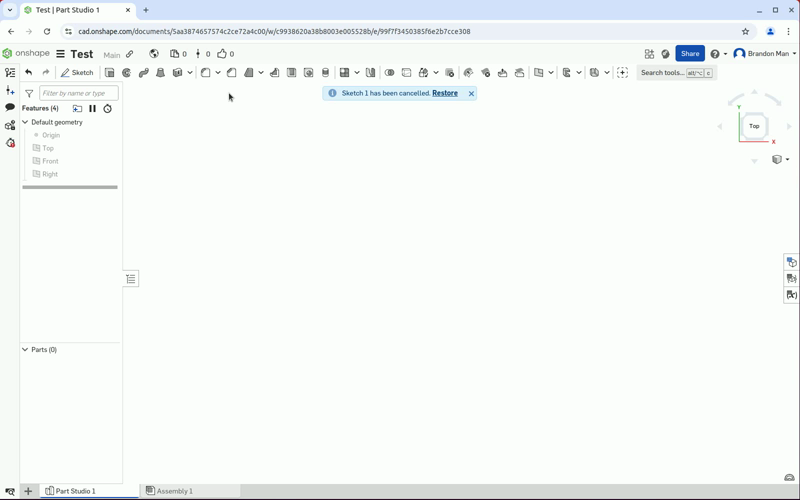
mouse_move(73, 352)
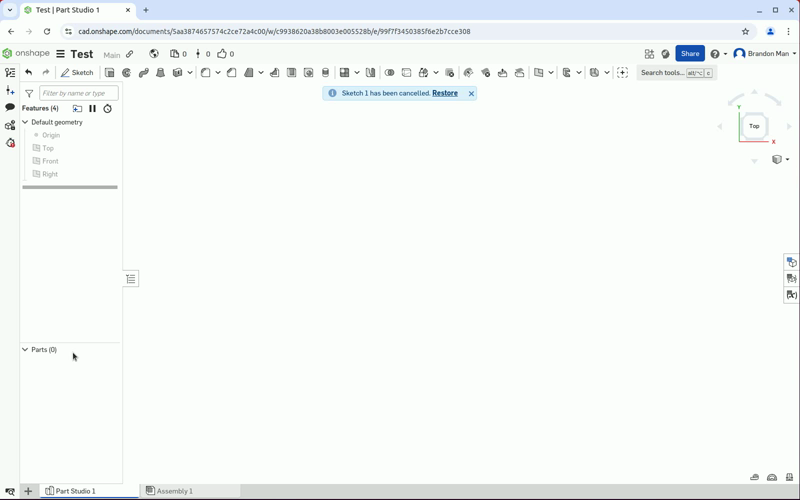
key(y)
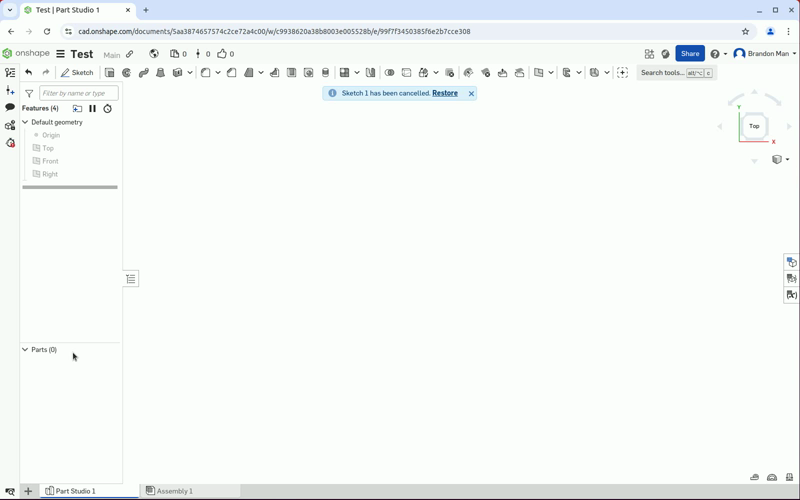
key(shift+p)
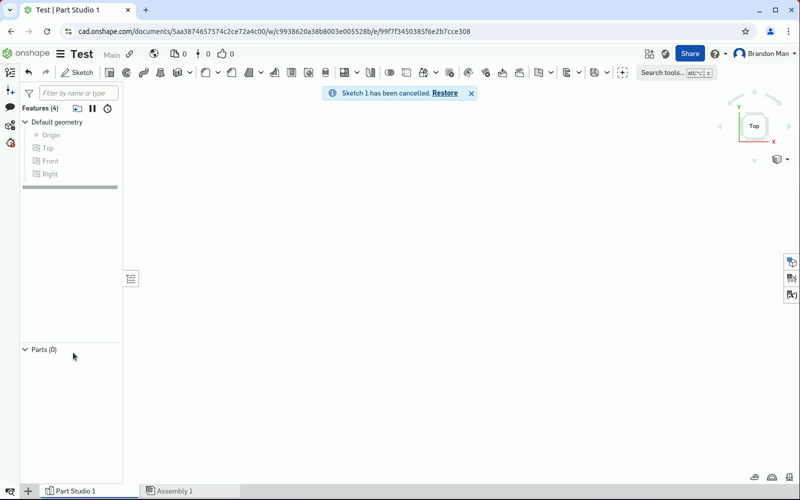
key(space)
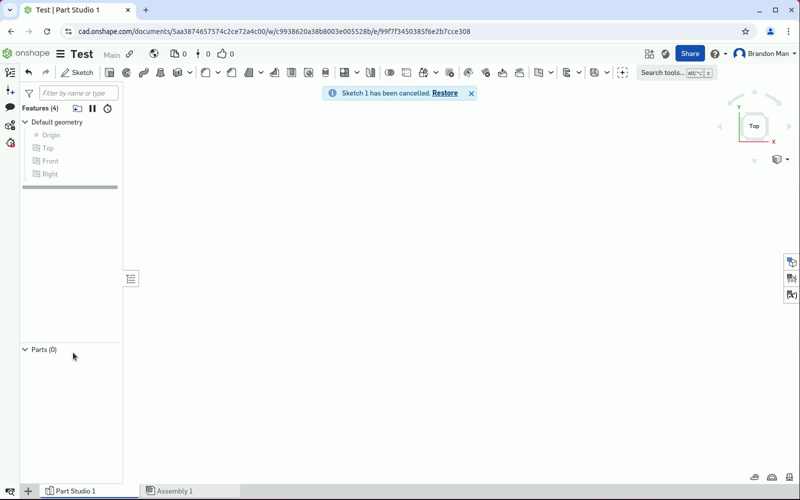
key_down(shift)
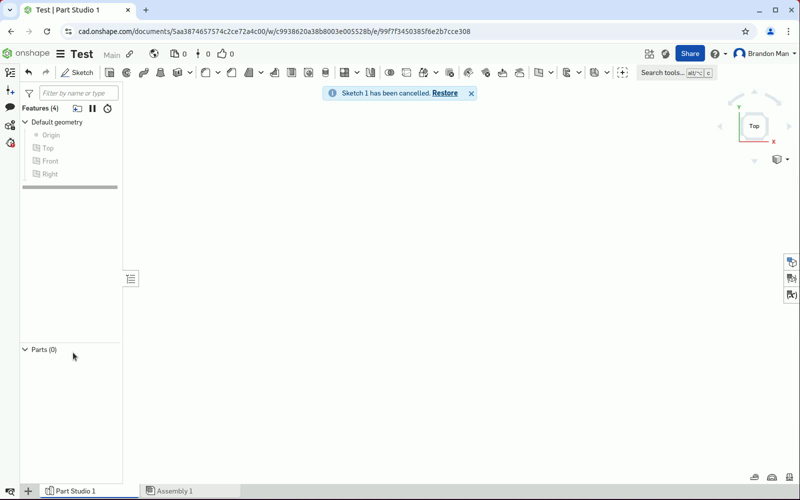
key(up)
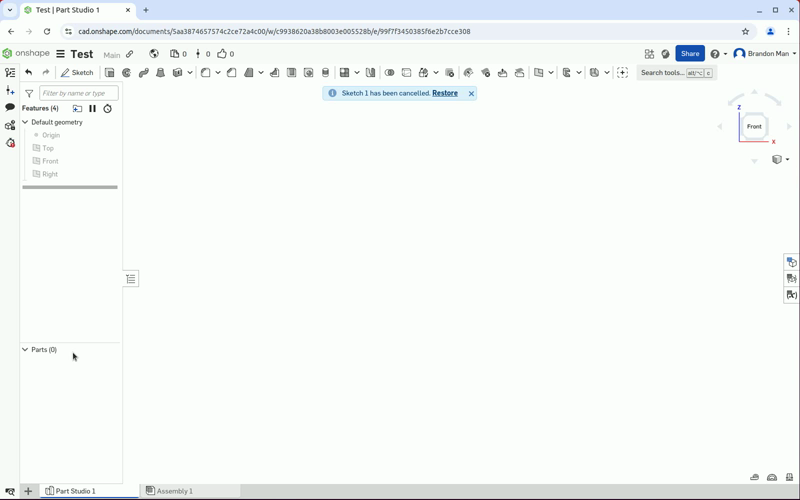
key_up(shift)
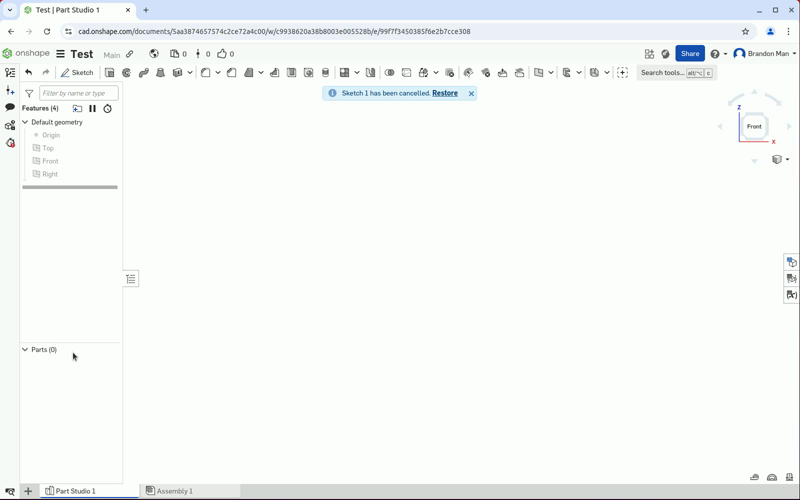
mouse_move(73, 352)
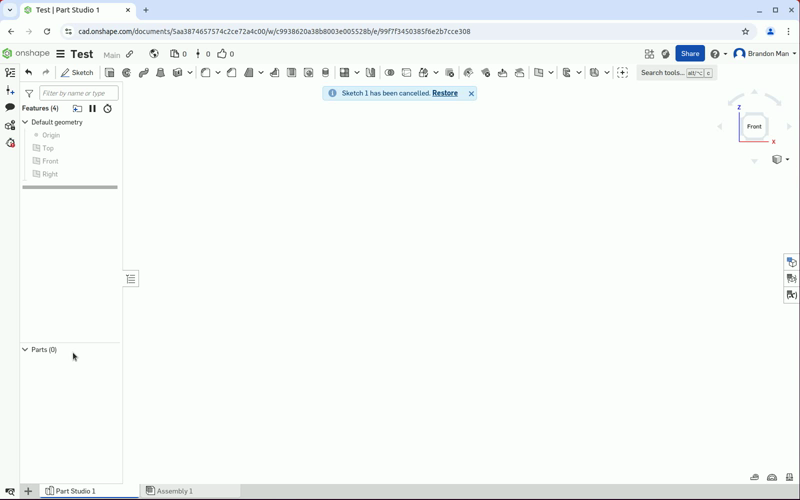
key(shift+y)
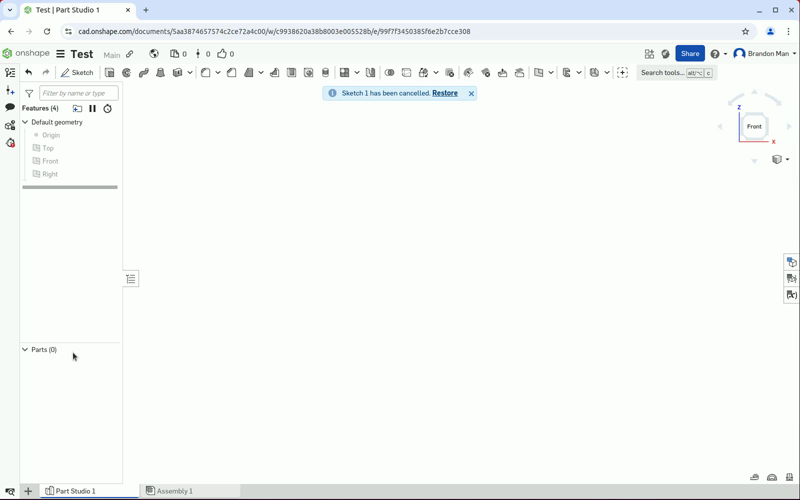
key(shift+s)
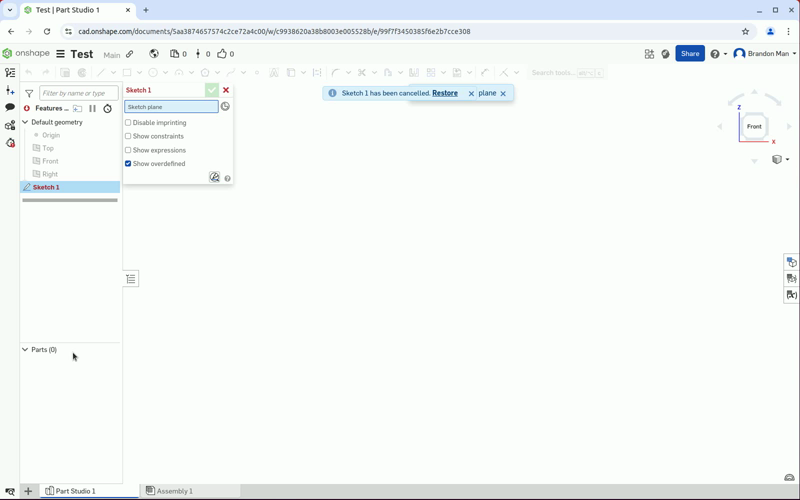
mouse_move(73, 163)
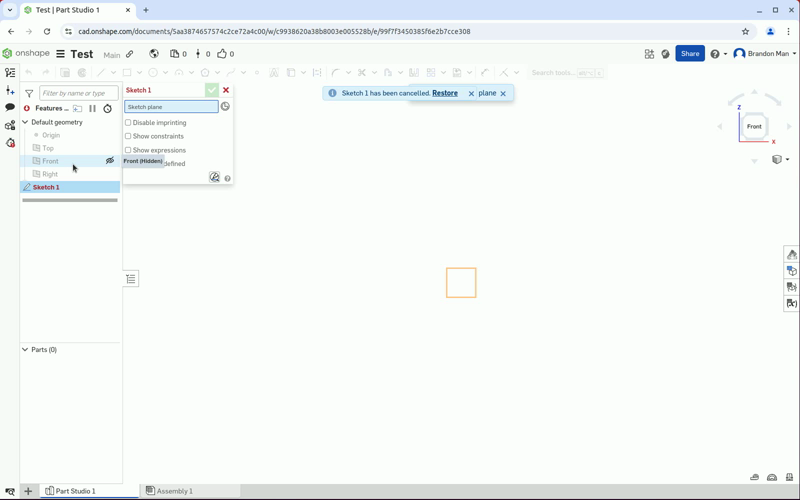
click(73, 163)
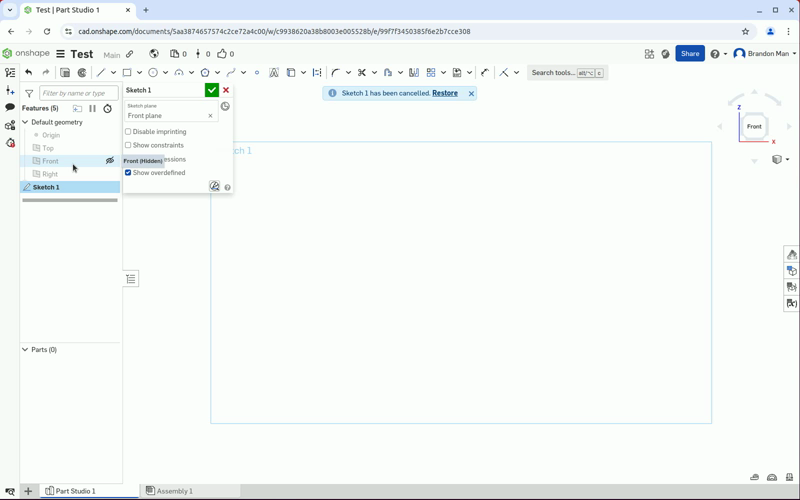
mouse_move(73, 352)
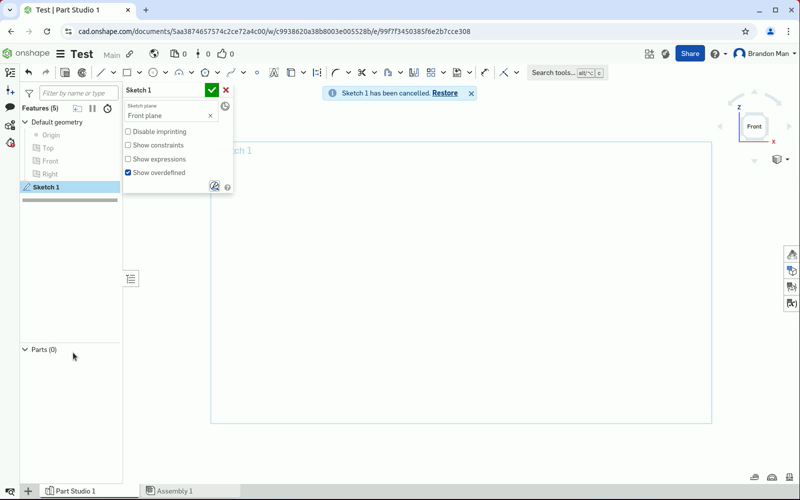
key(y)
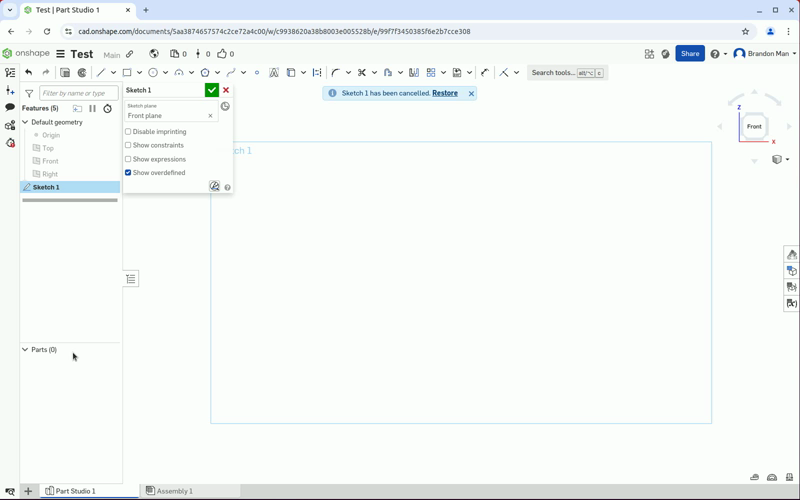
key(c)
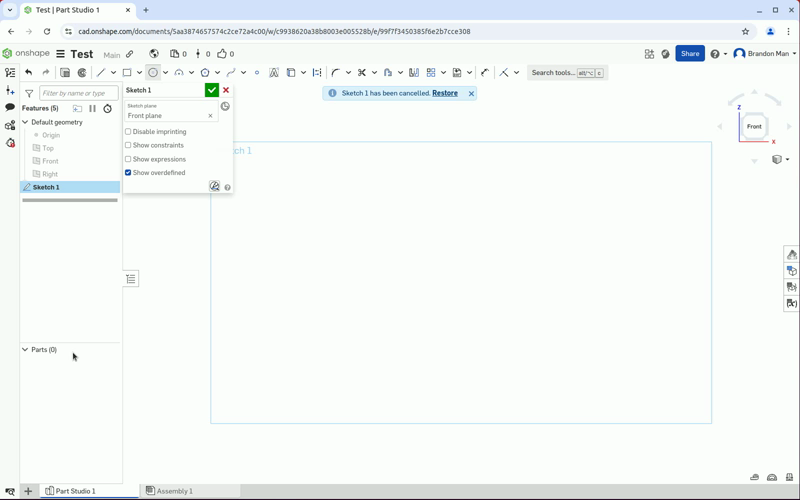
key_down(shift)
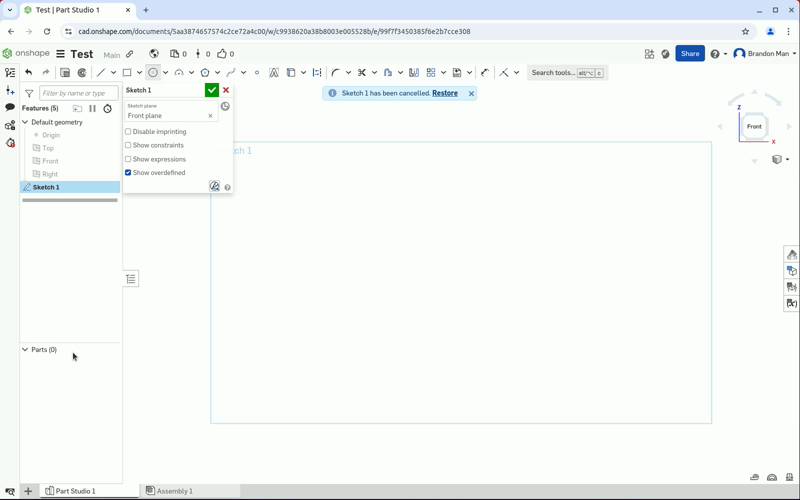
mouse_move(461, 282)
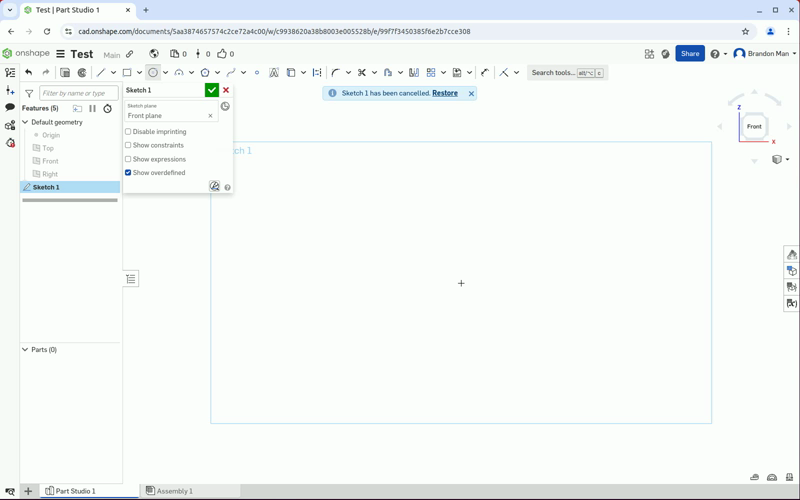
click(461, 282)
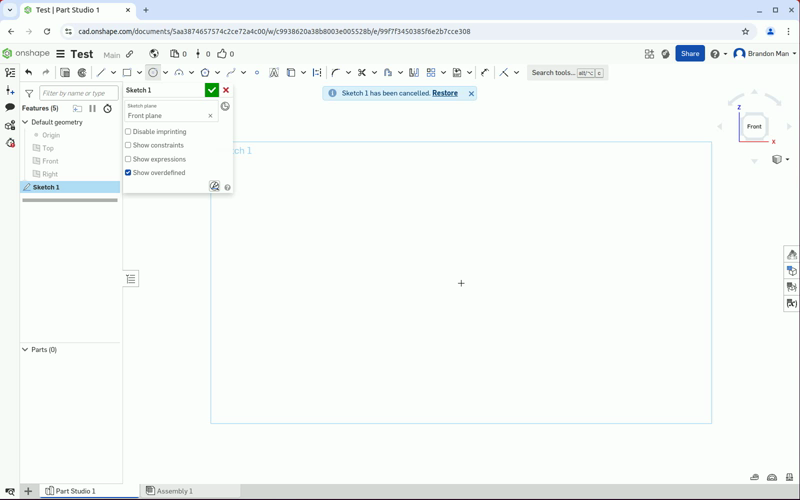
key_up(shift)
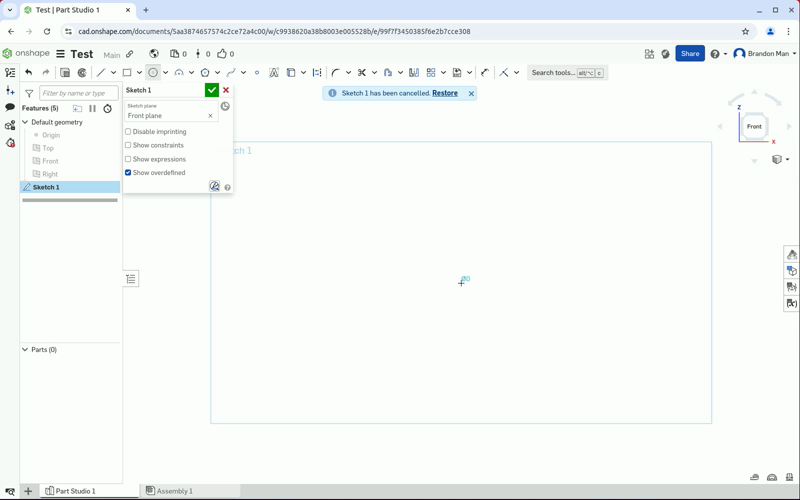
mouse_move(505, 282)
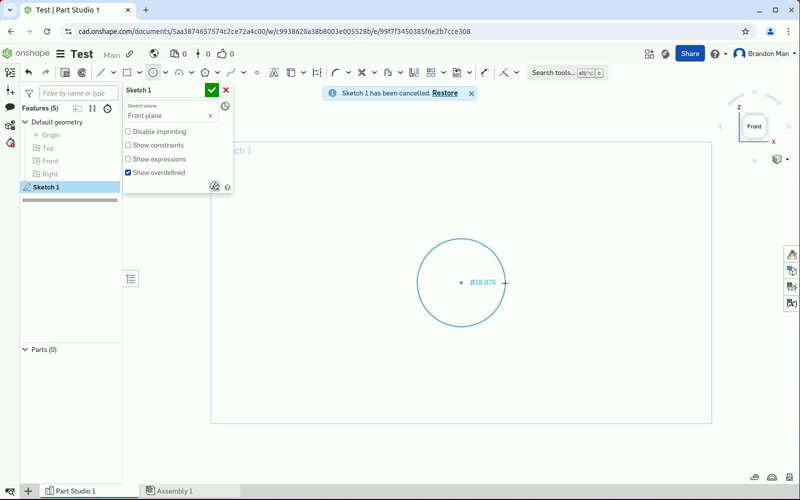
click(505, 282)
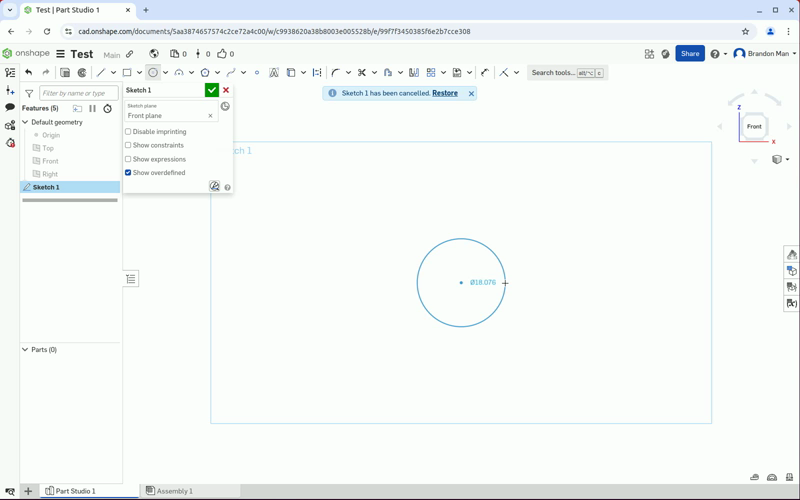
key(esc)
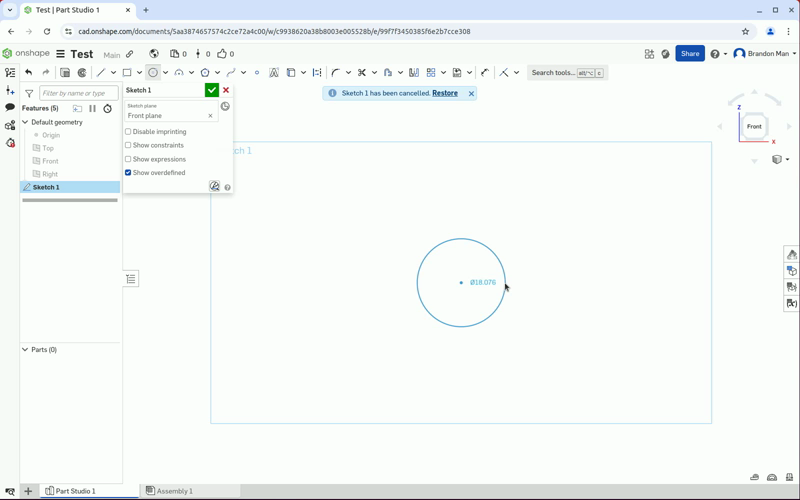
key(c)
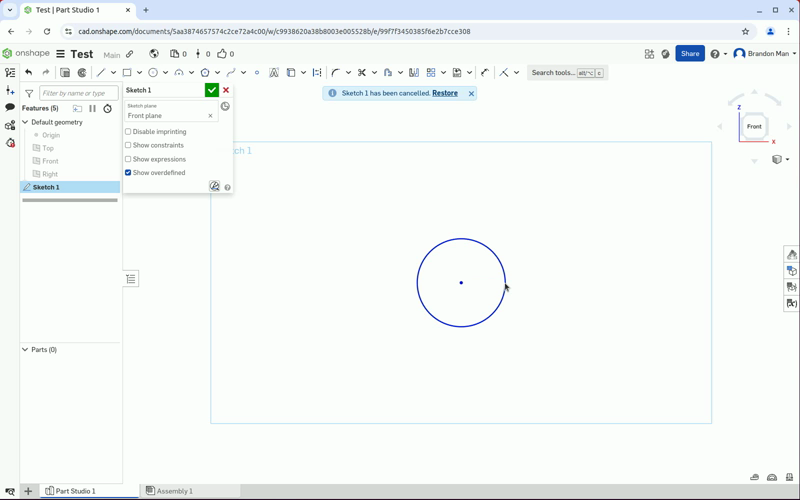
key_down(shift)
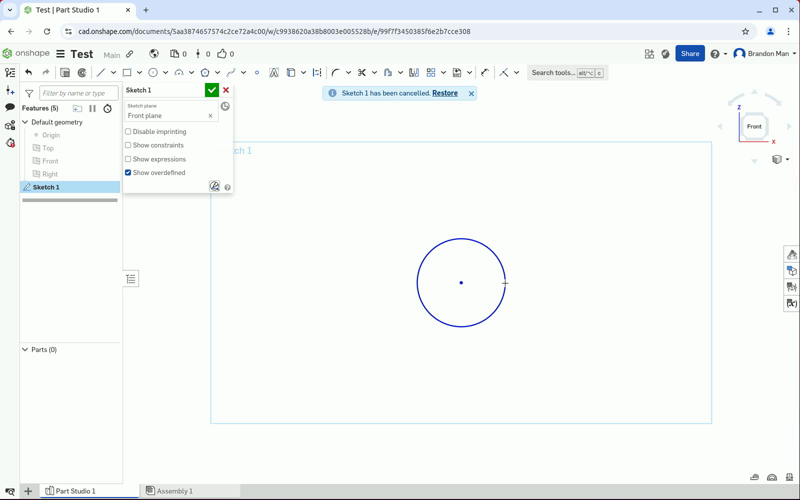
mouse_move(461, 282)
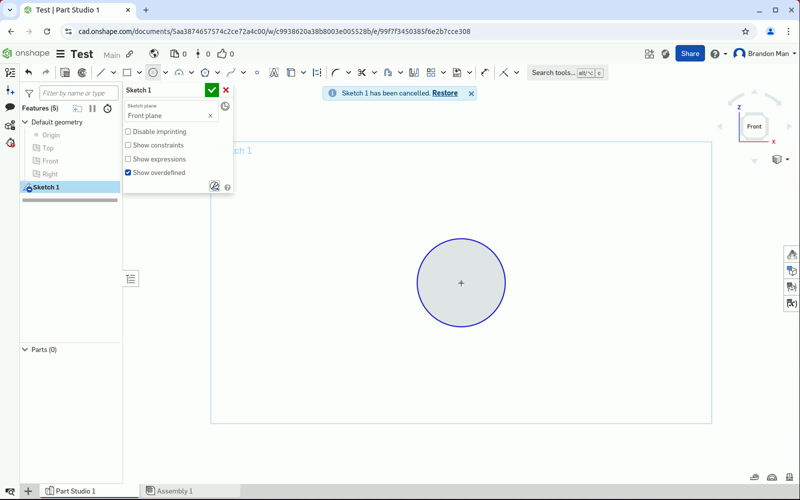
click(461, 282)
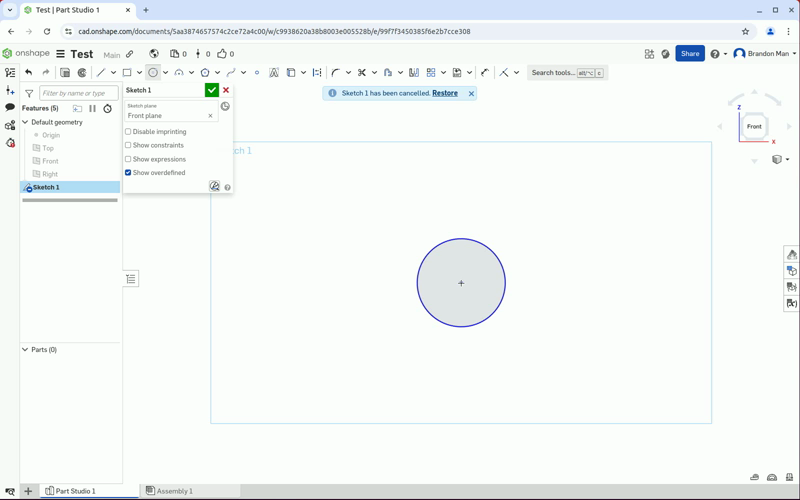
key_up(shift)
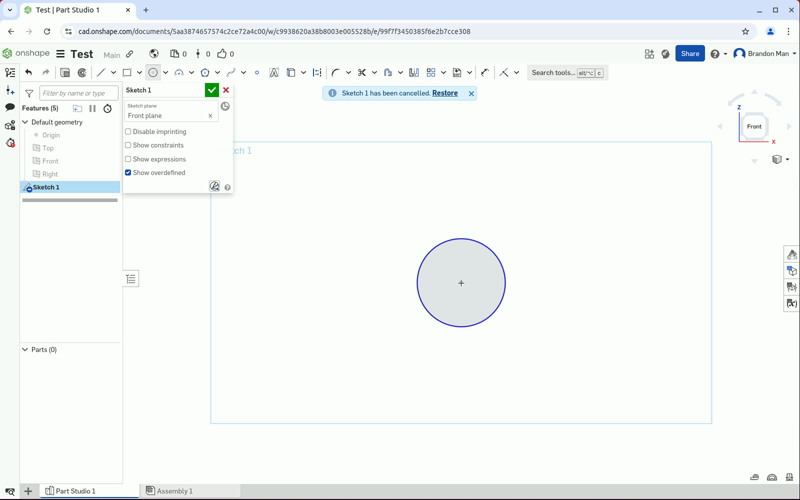
mouse_move(483, 282)
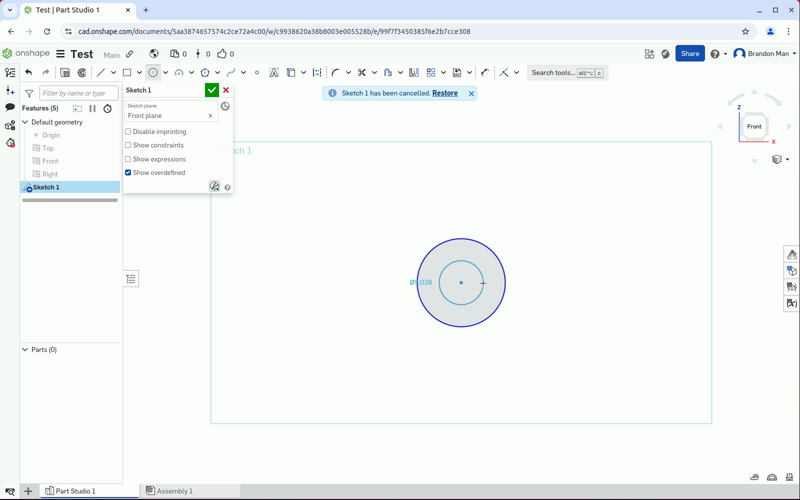
click(483, 282)
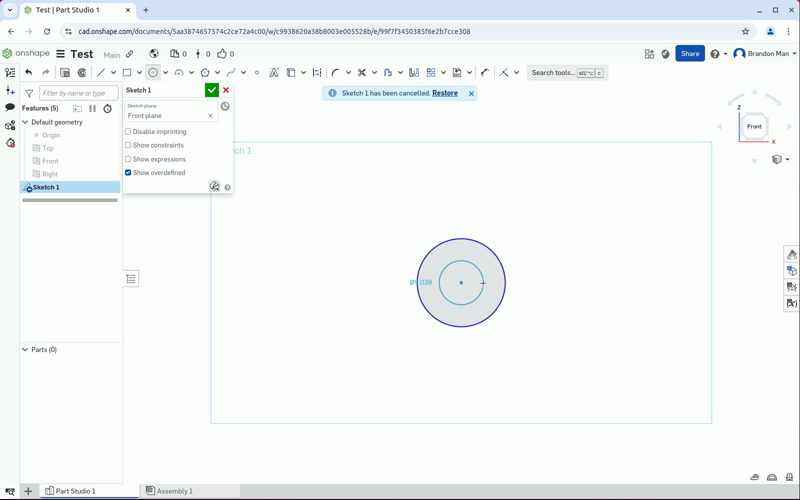
key(esc)
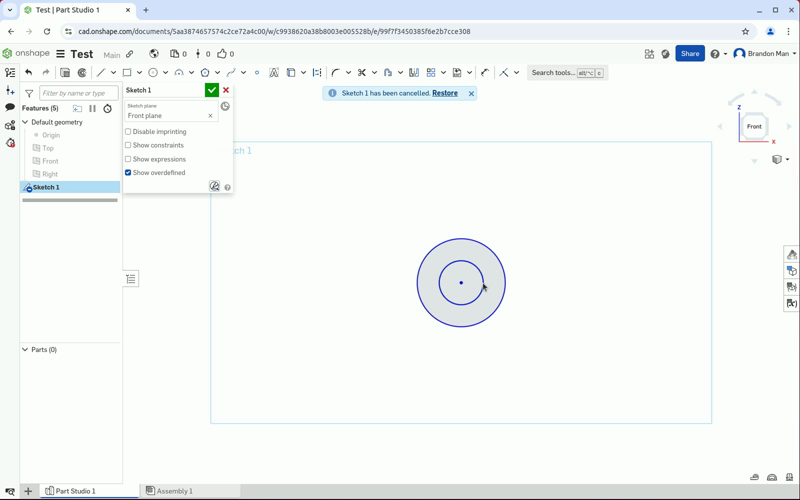
mouse_move(494, 264)
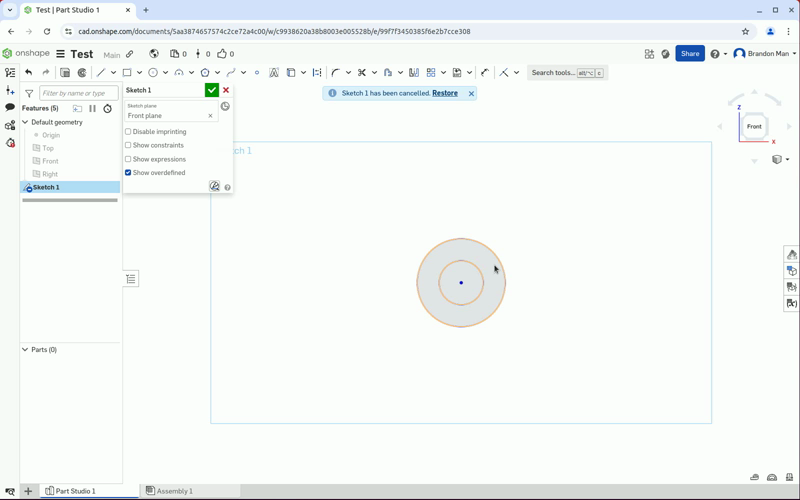
click(494, 264)
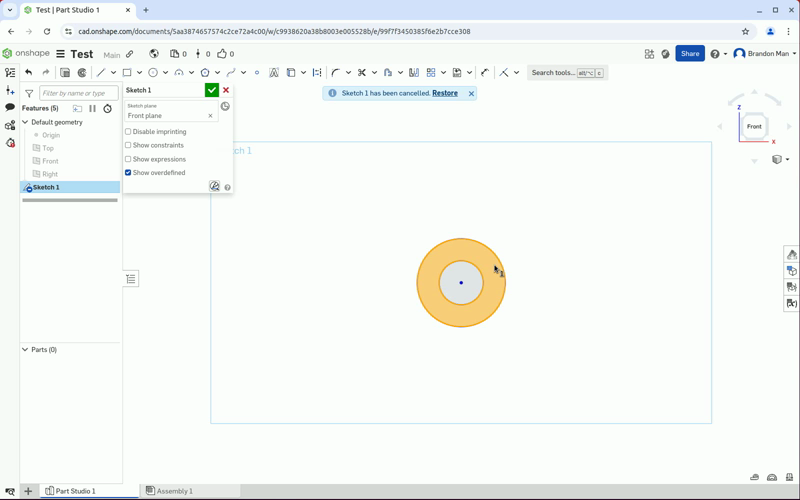
mouse_move(73, 352)
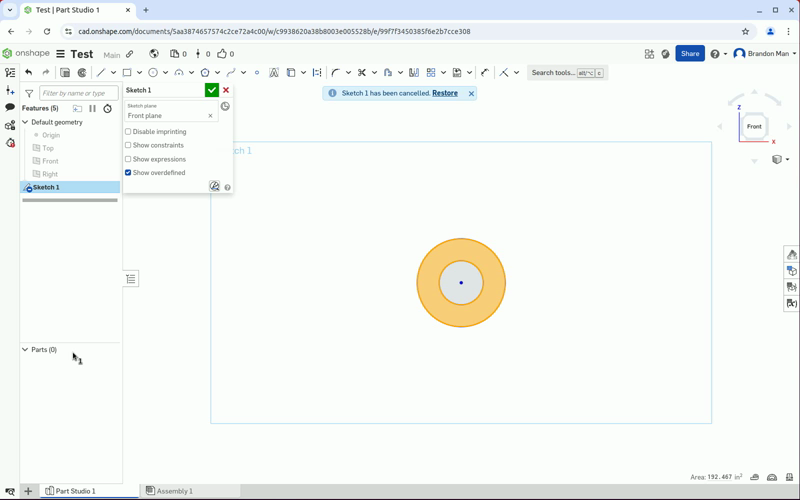
key(shift+y)
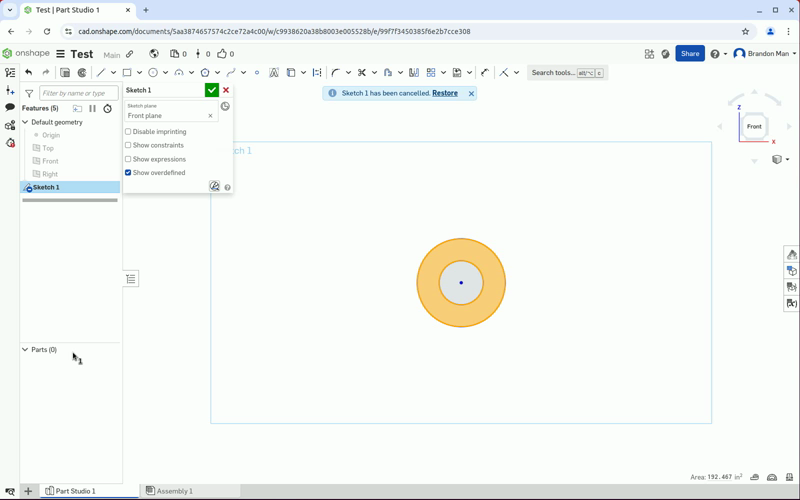
key(shift+e)
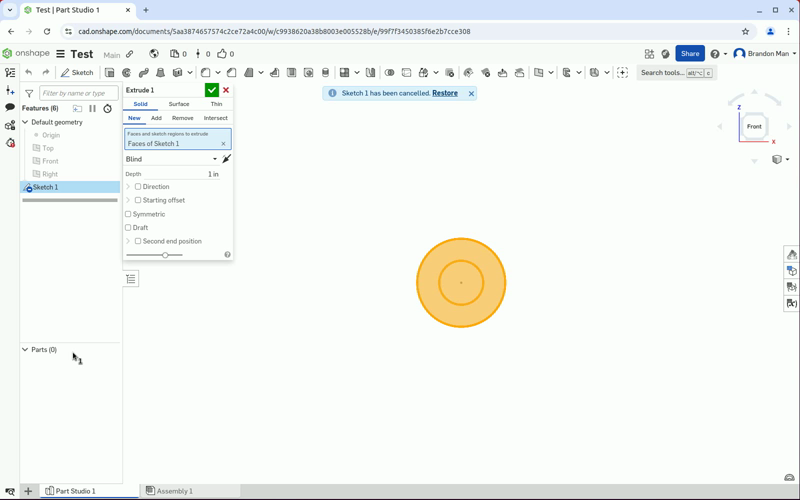
mouse_move(143, 106)
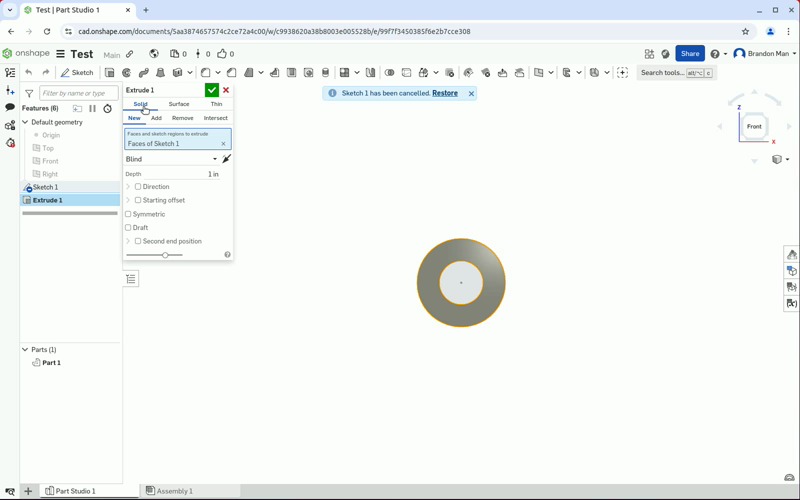
click(143, 106)
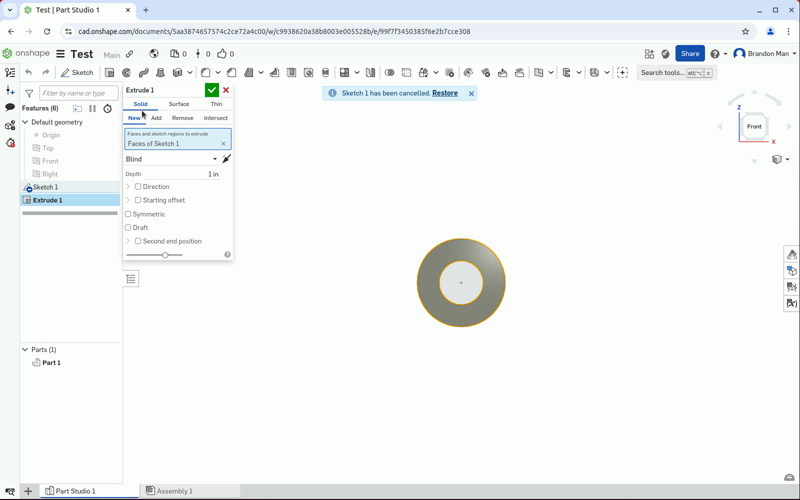
mouse_move(137, 120)
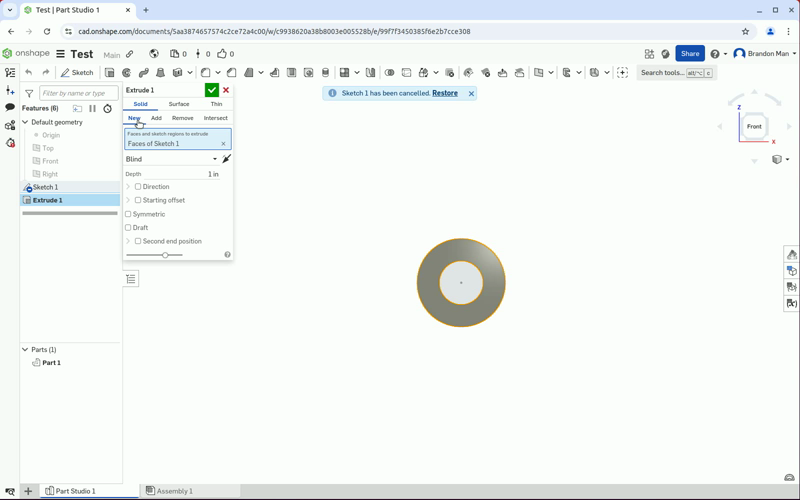
click(137, 120)
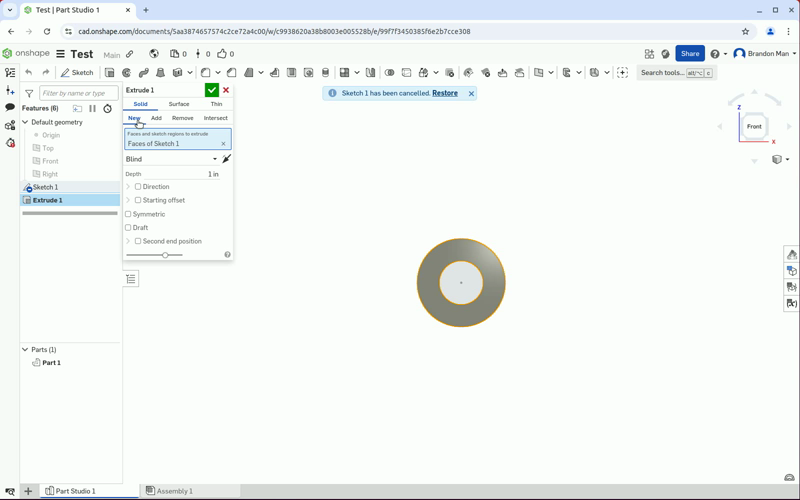
key(tab, 4)
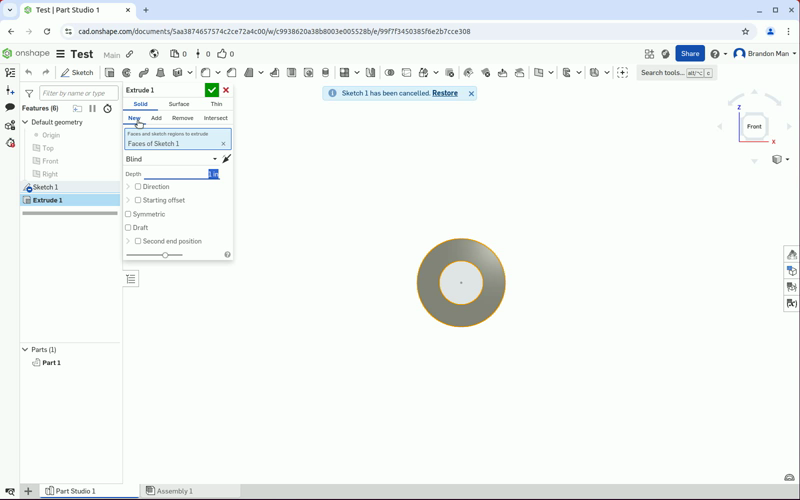
text(7.462)
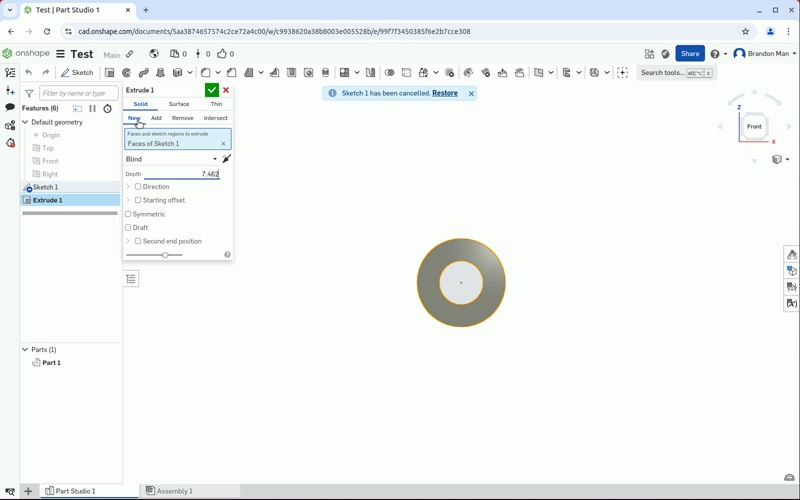
key(enter)
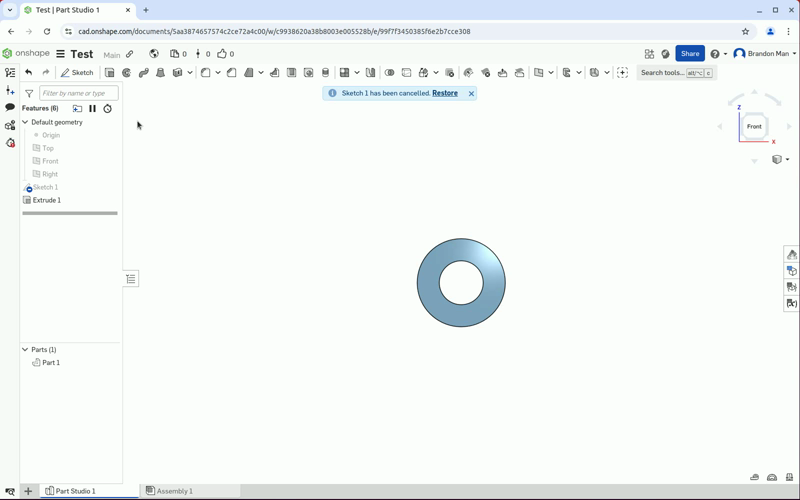
key(shift+h)
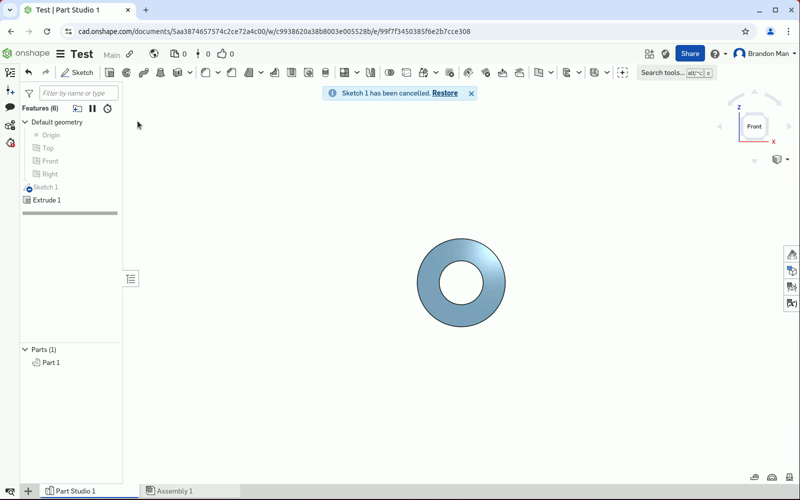
key(shift+h)
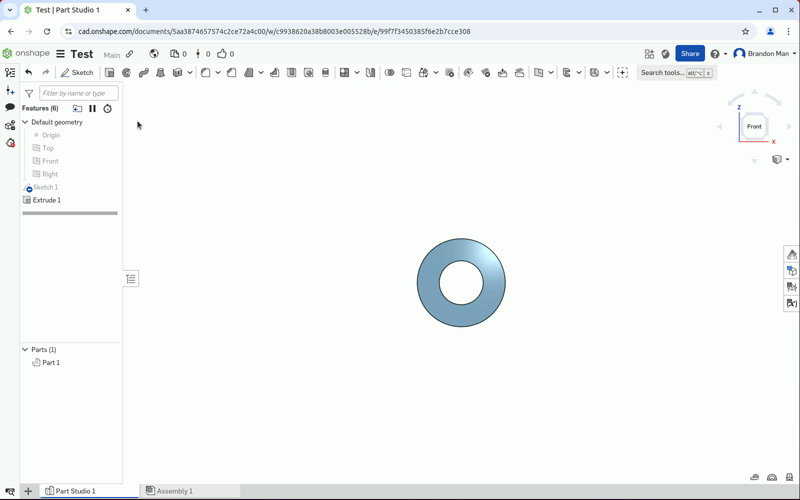
mouse_move(73, 189)
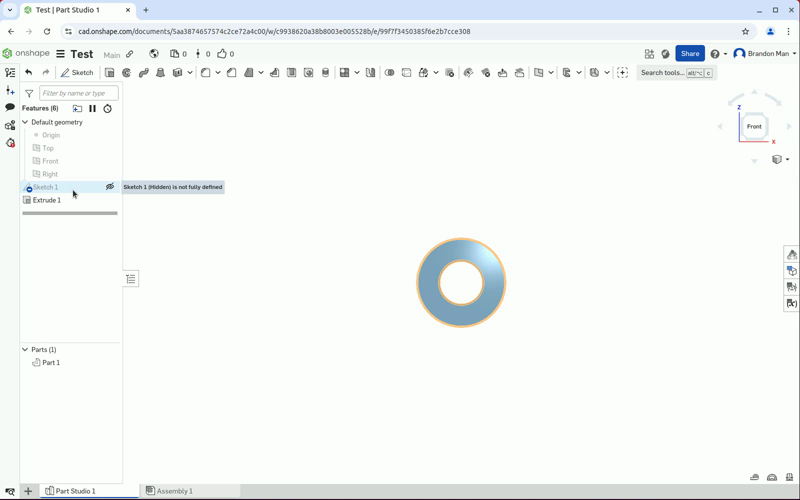
click(73, 189)
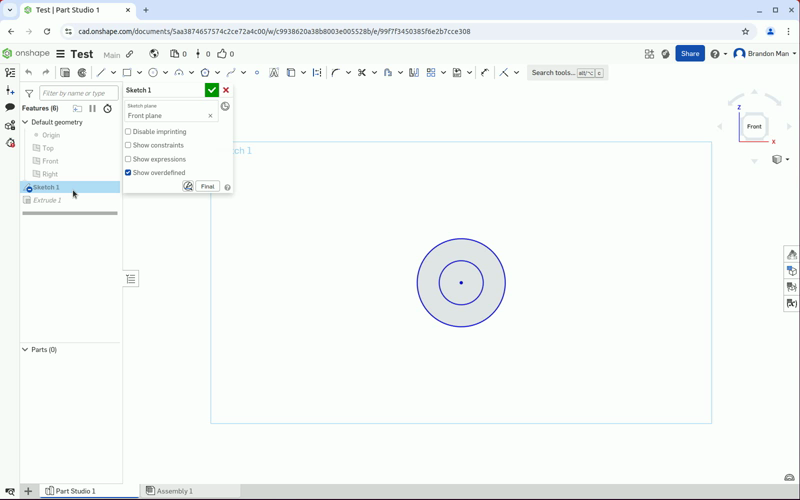
mouse_move(229, 92)
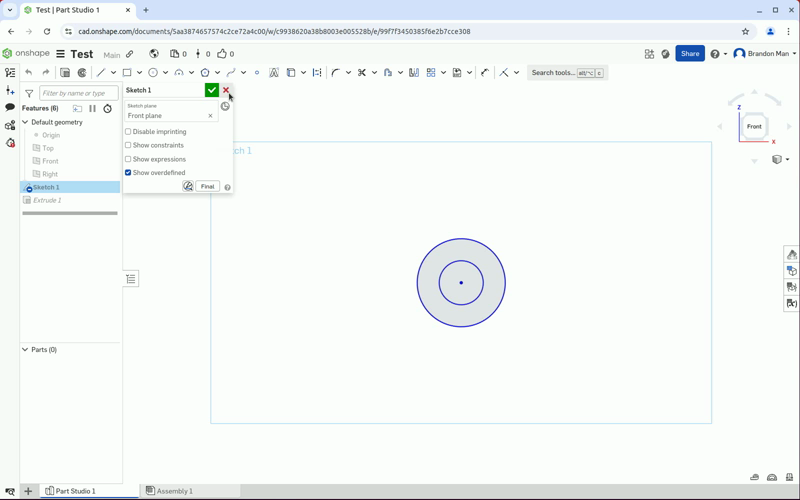
click(229, 92)
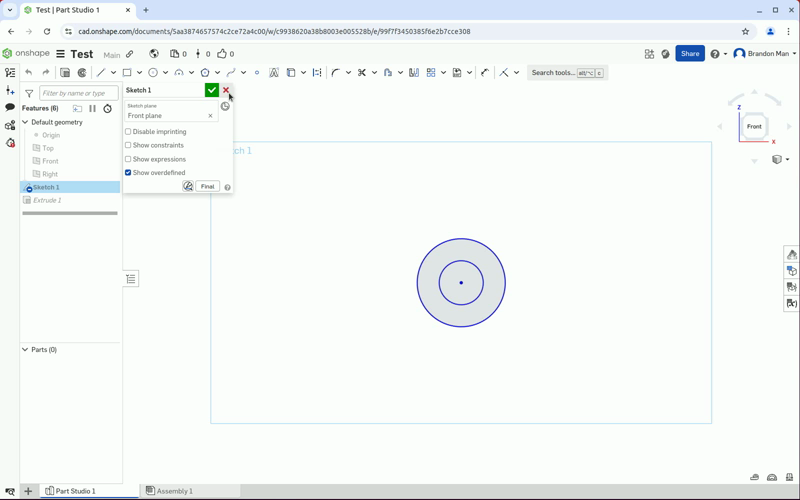
key(shift+s)
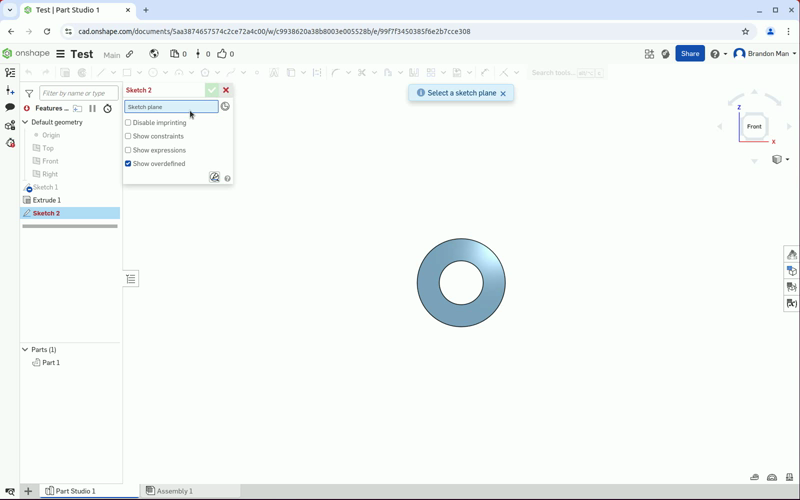
mouse_move(73, 163)
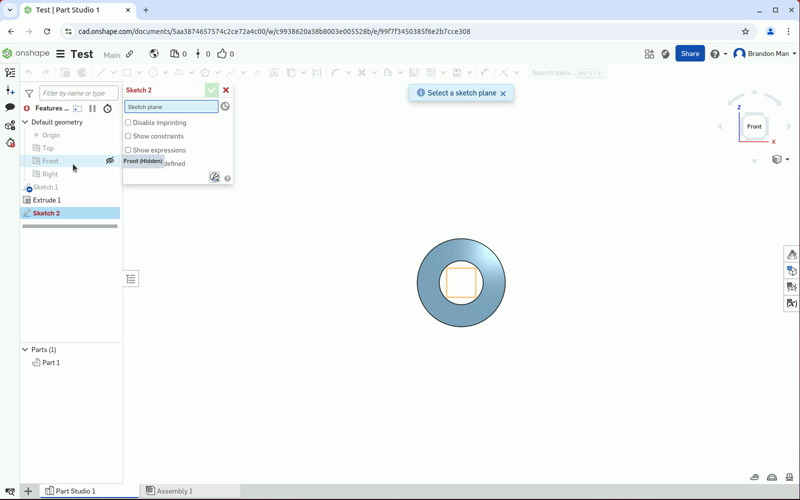
click(73, 163)
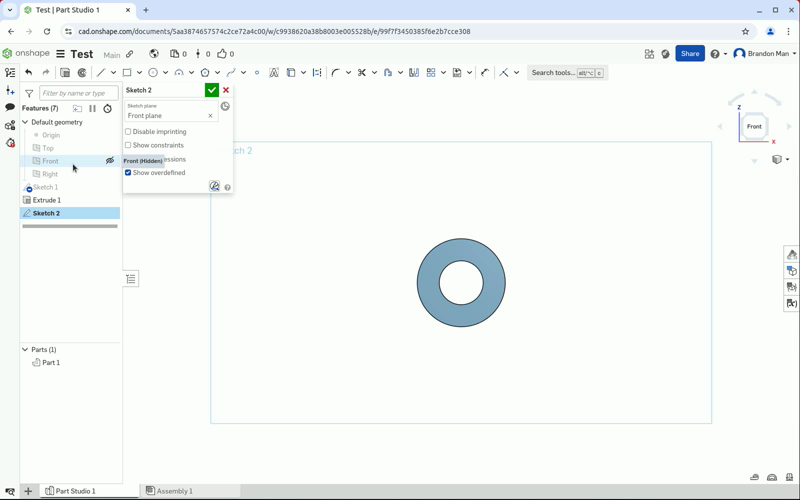
mouse_move(73, 352)
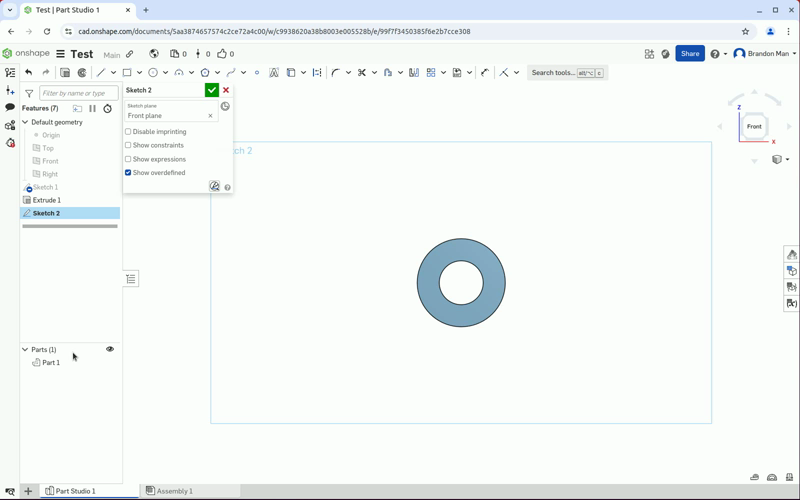
key(y)
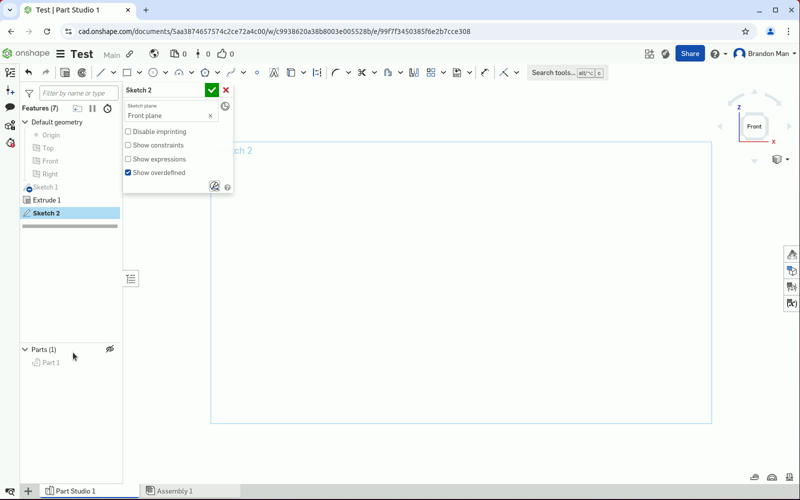
key(l)
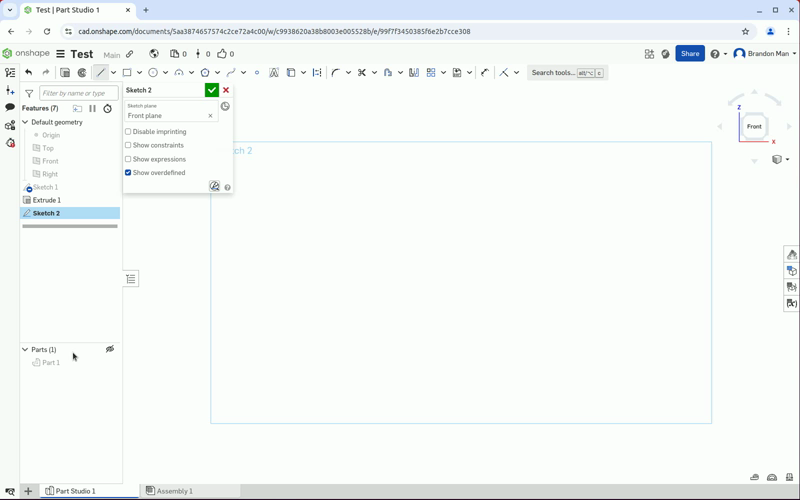
key_down(shift)
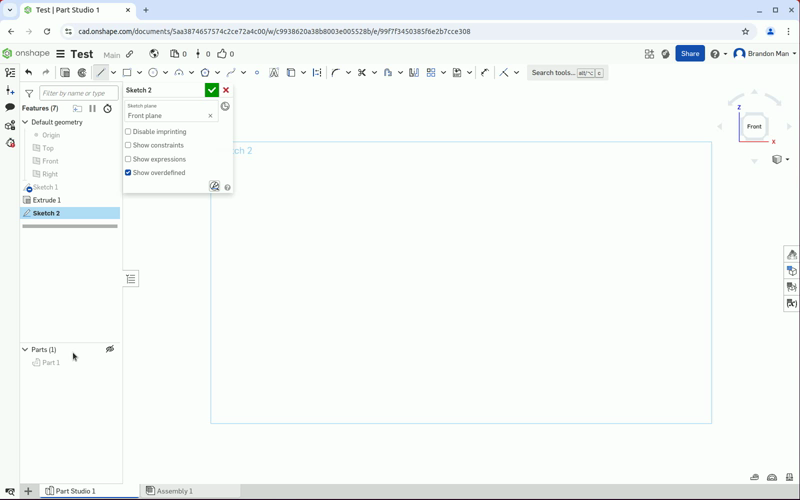
mouse_move(470, 325)
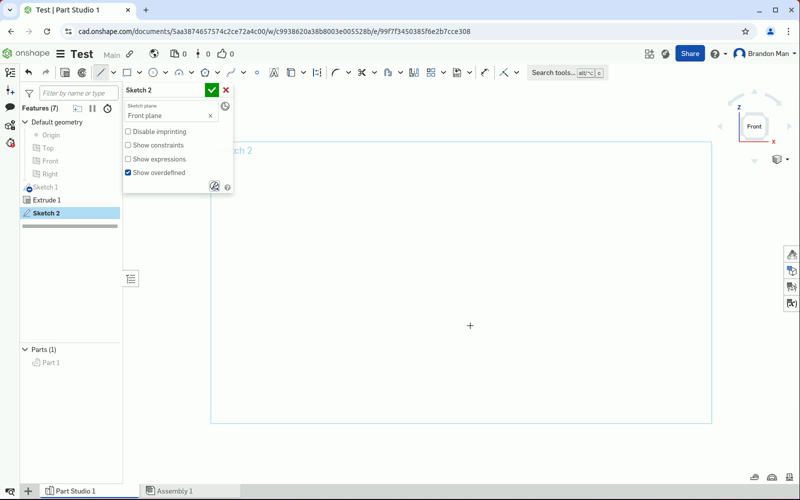
click(470, 325)
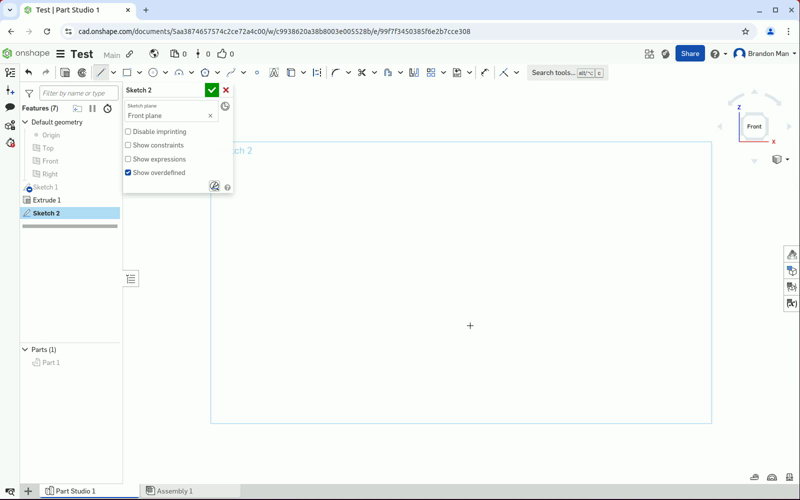
key_up(shift)
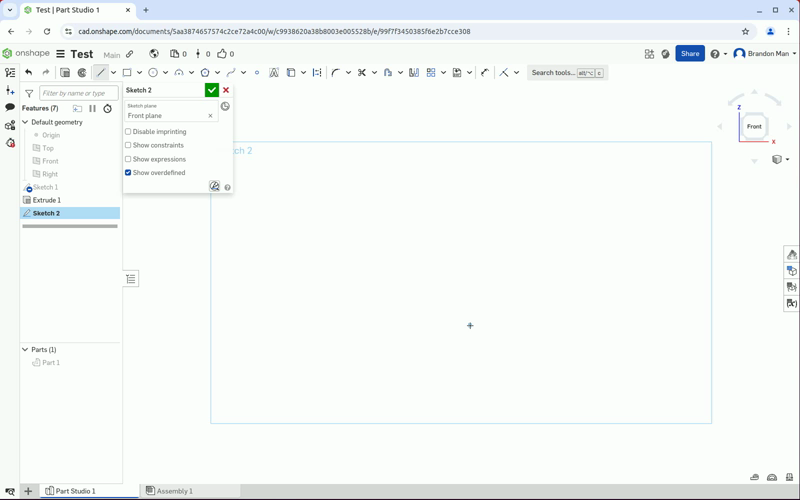
key_down(shift)
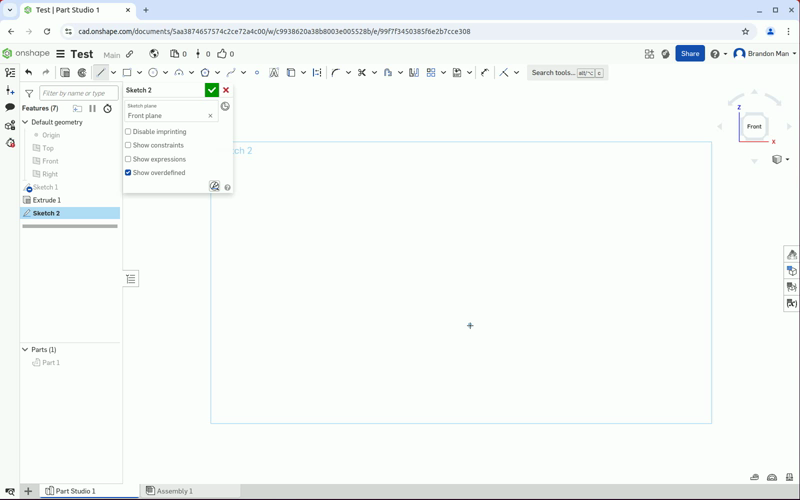
mouse_move(545, 308)
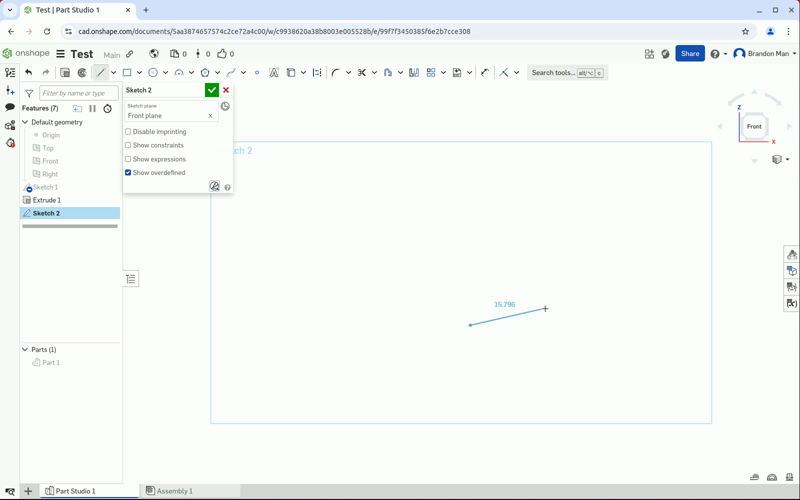
click(545, 308)
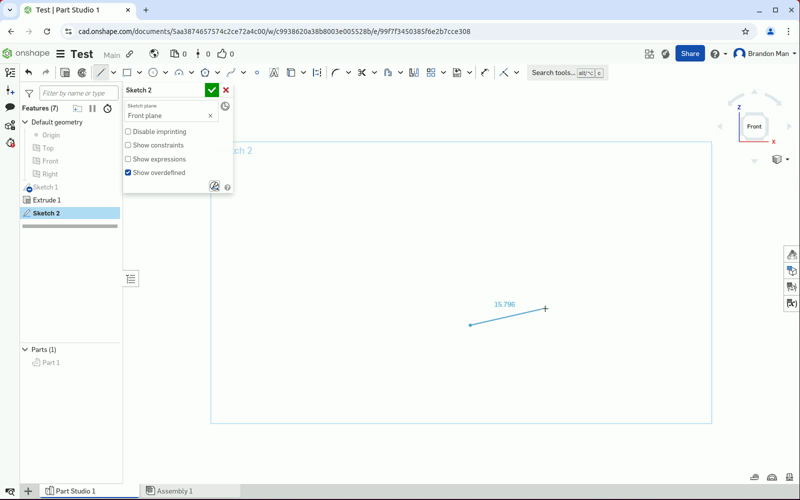
key_up(shift)
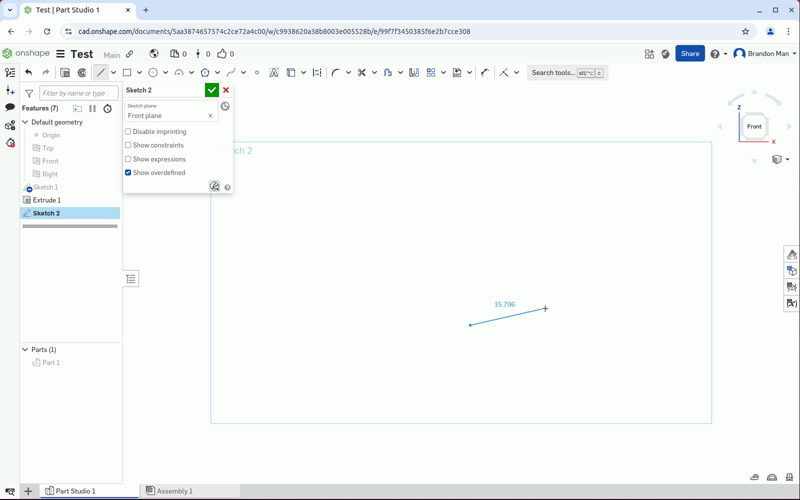
key(esc)
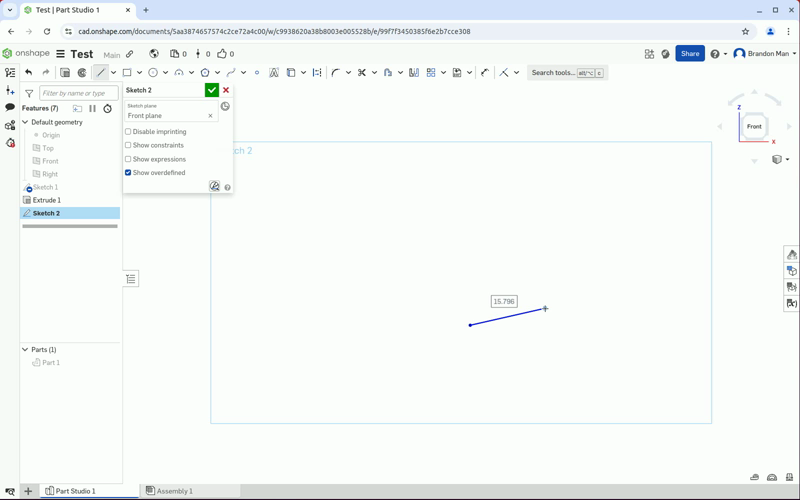
key(a)
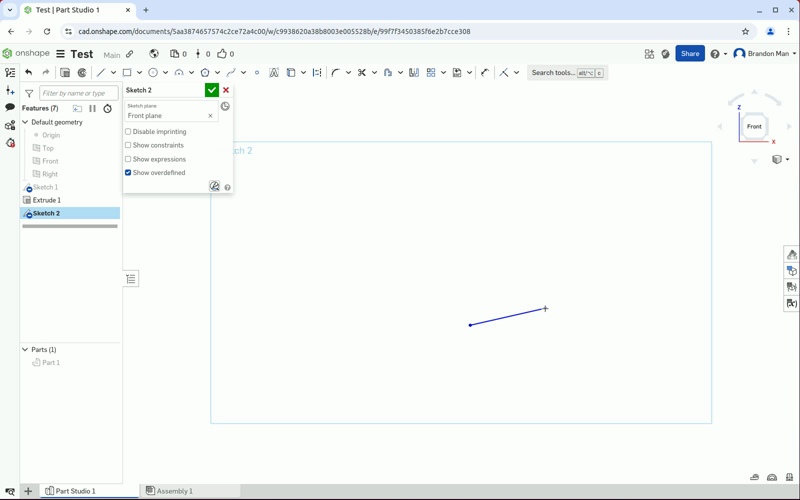
mouse_move(545, 308)
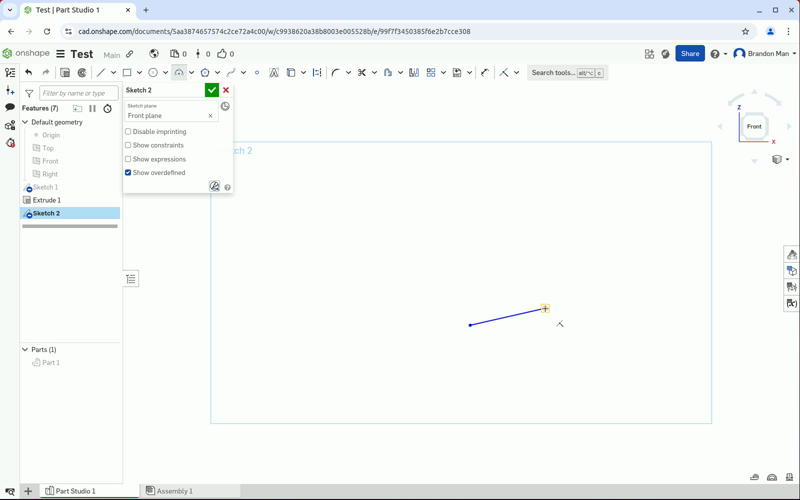
click(545, 308)
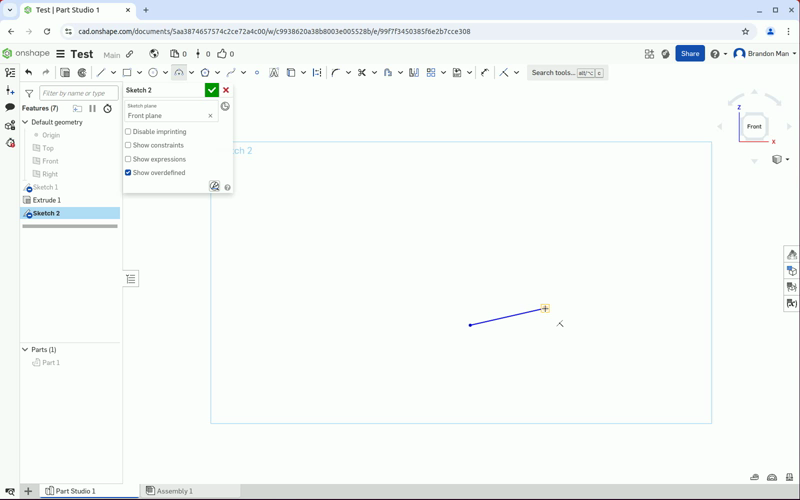
key_down(shift)
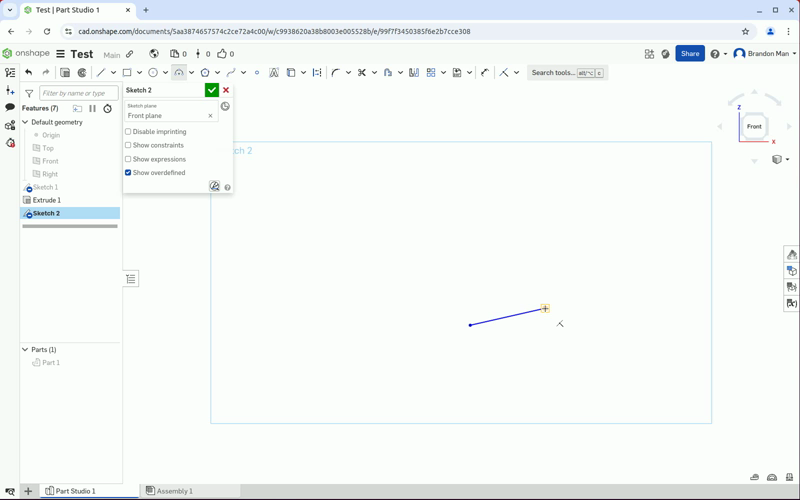
mouse_move(544, 257)
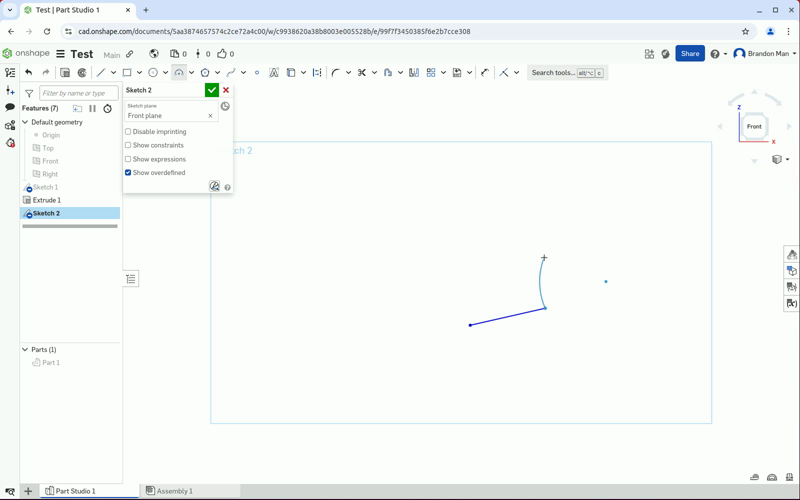
click(544, 257)
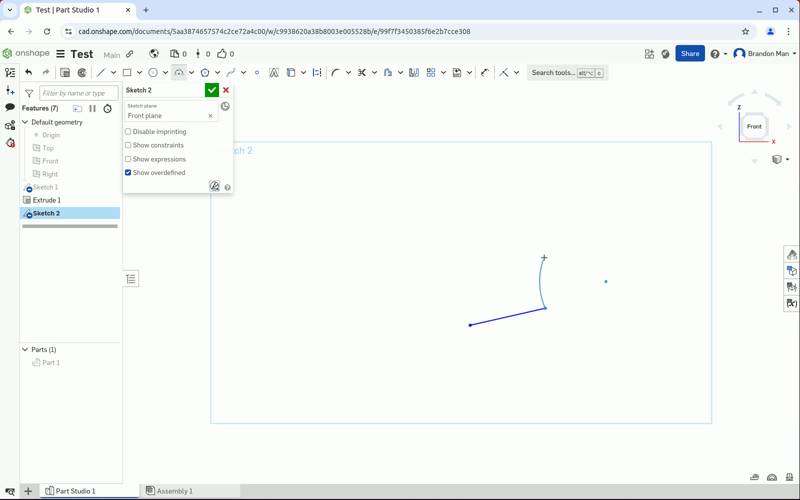
mouse_move(521, 283)
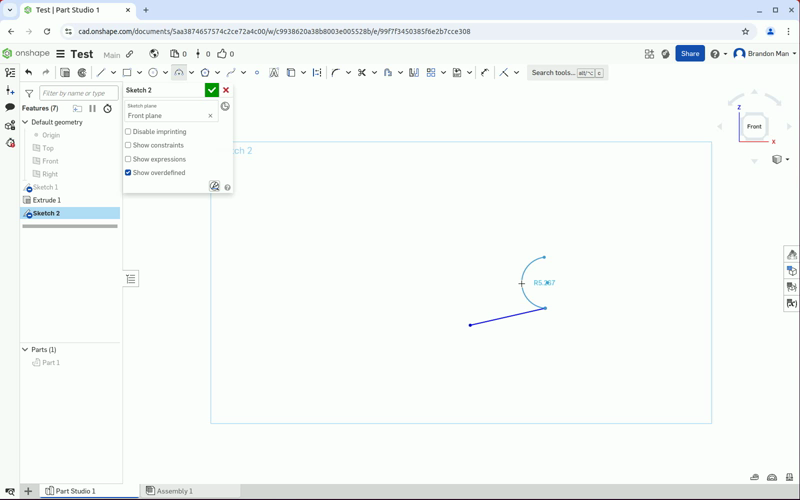
click(521, 283)
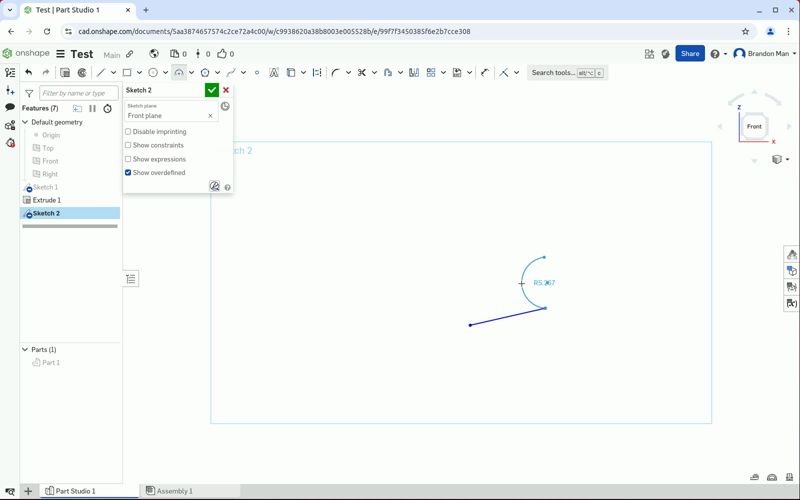
key_up(shift)
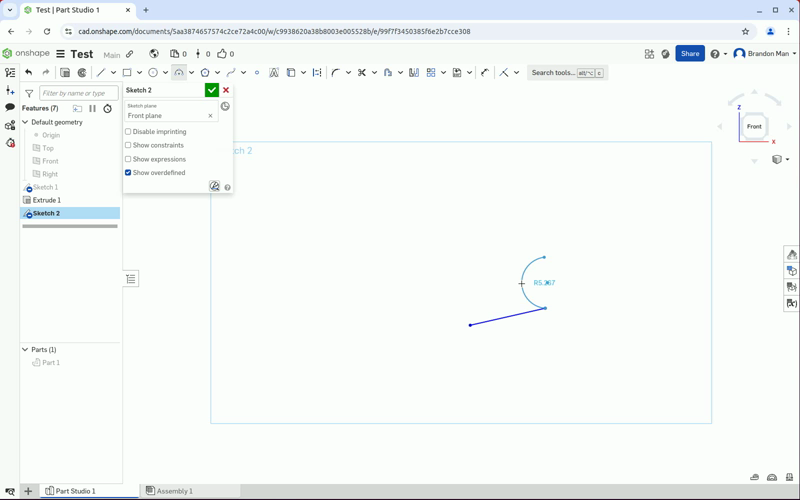
key(esc)
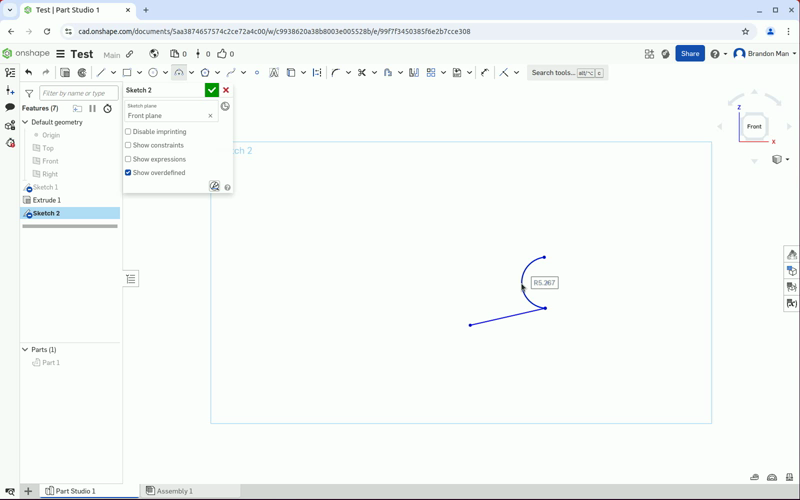
key(l)
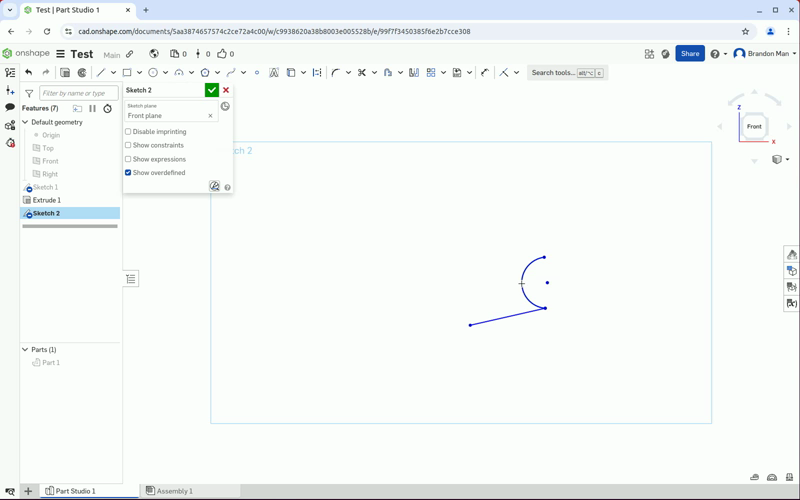
mouse_move(544, 257)
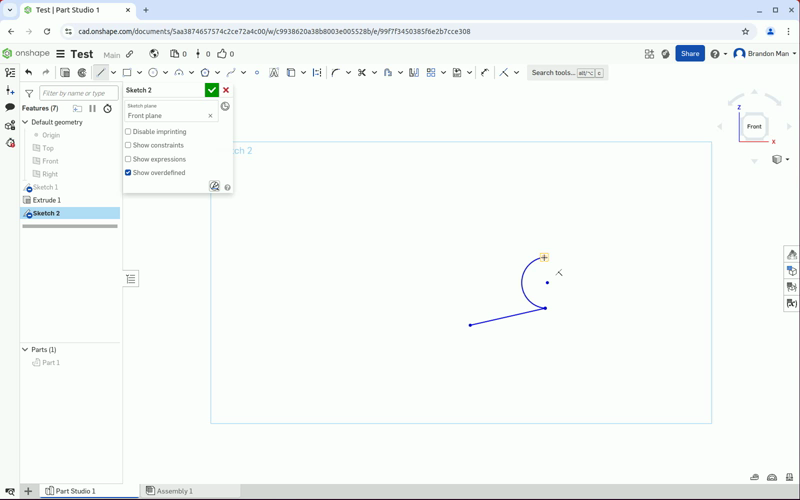
click(544, 257)
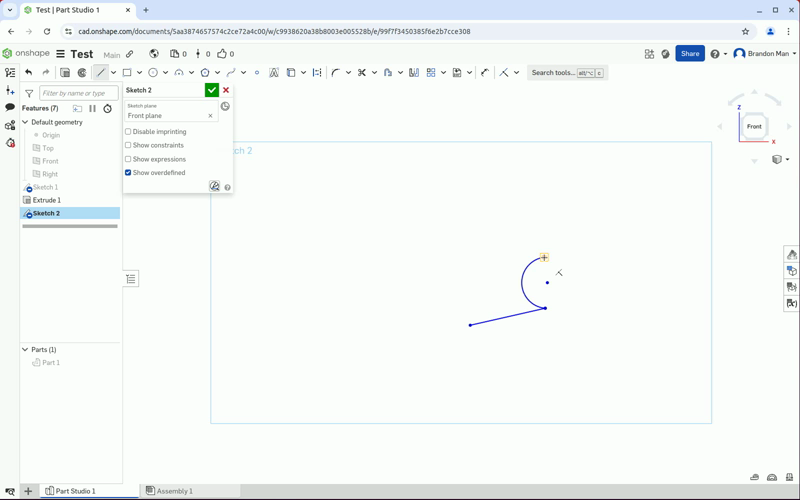
key_down(shift)
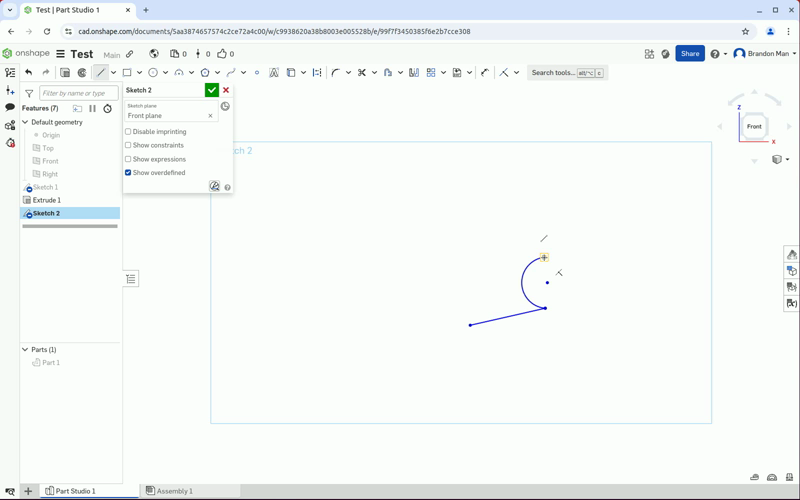
mouse_move(470, 240)
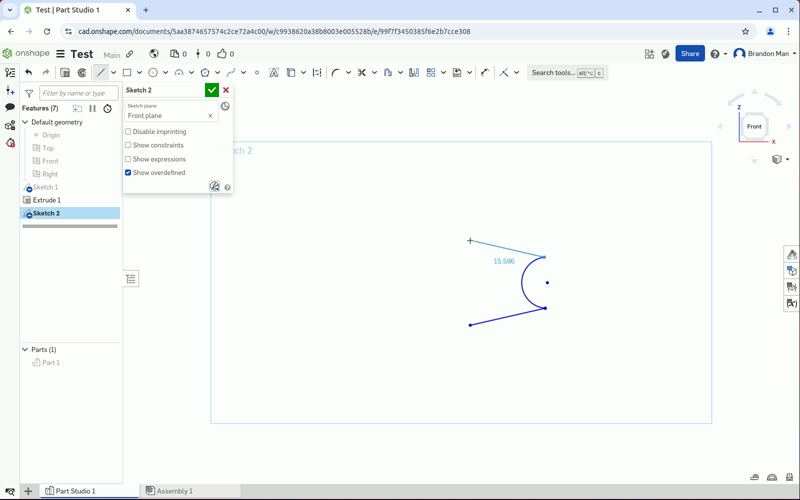
click(470, 240)
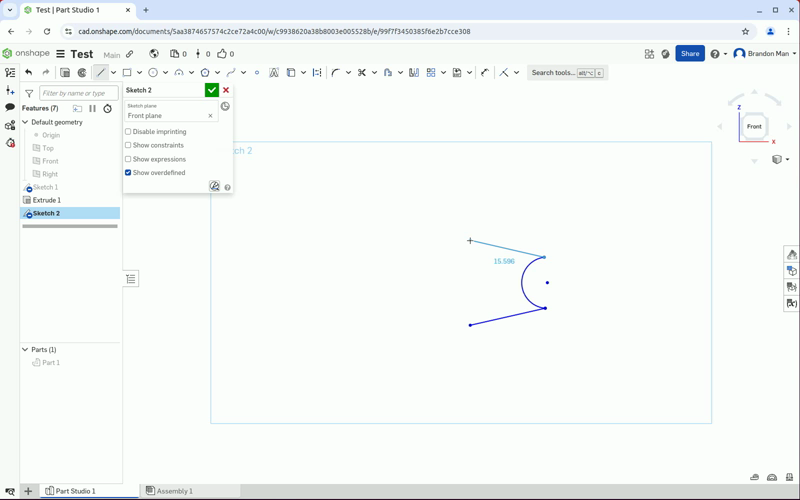
key_up(shift)
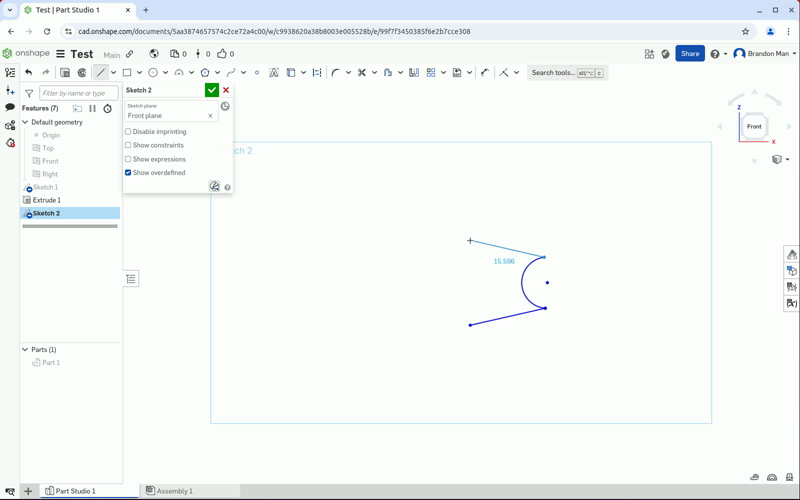
key(esc)
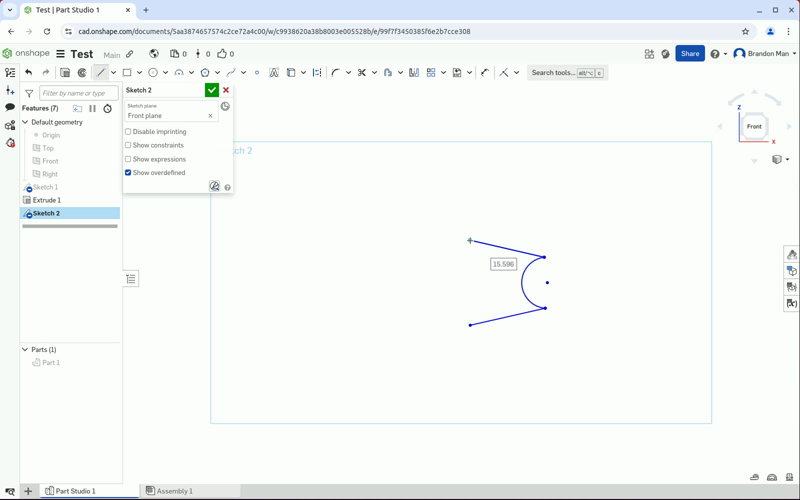
key(a)
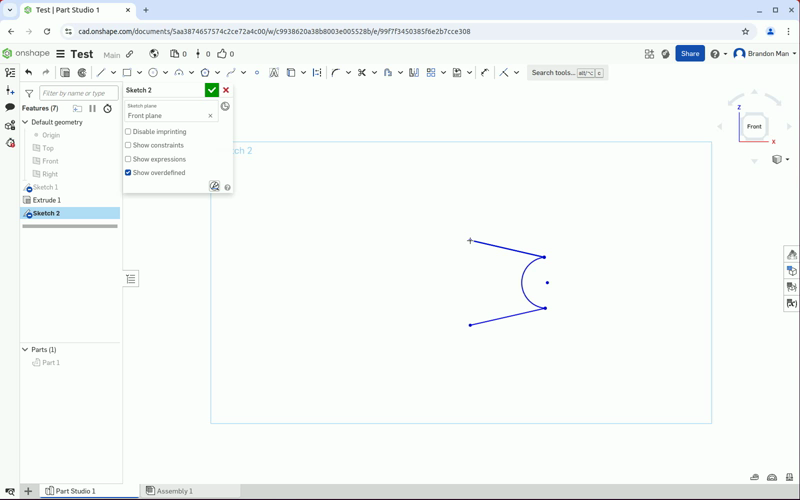
mouse_move(470, 240)
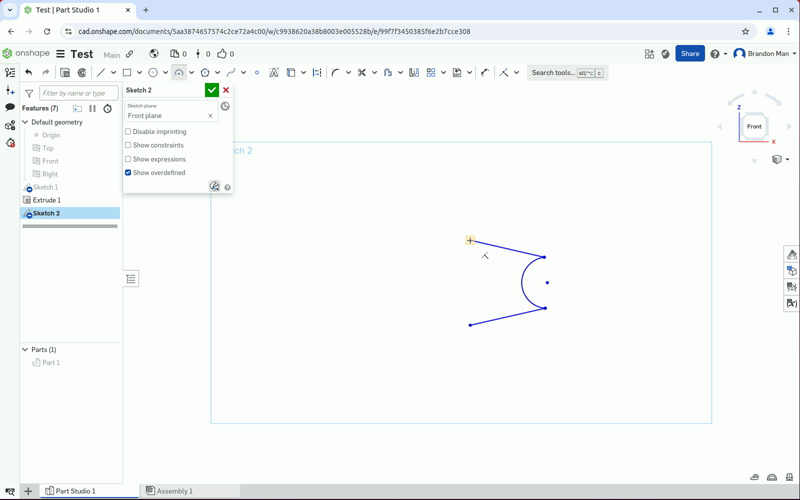
click(470, 240)
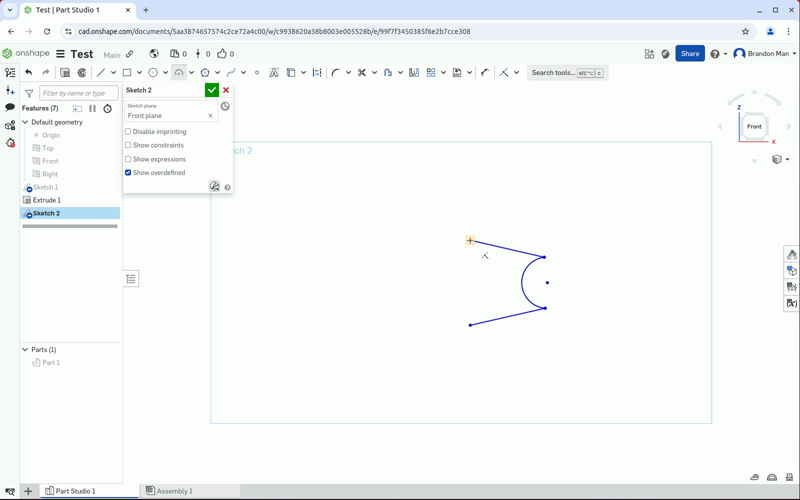
mouse_move(470, 325)
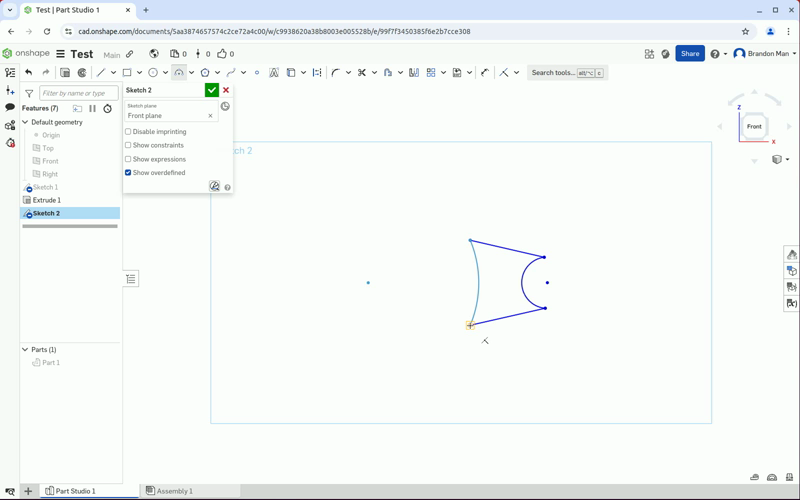
click(470, 325)
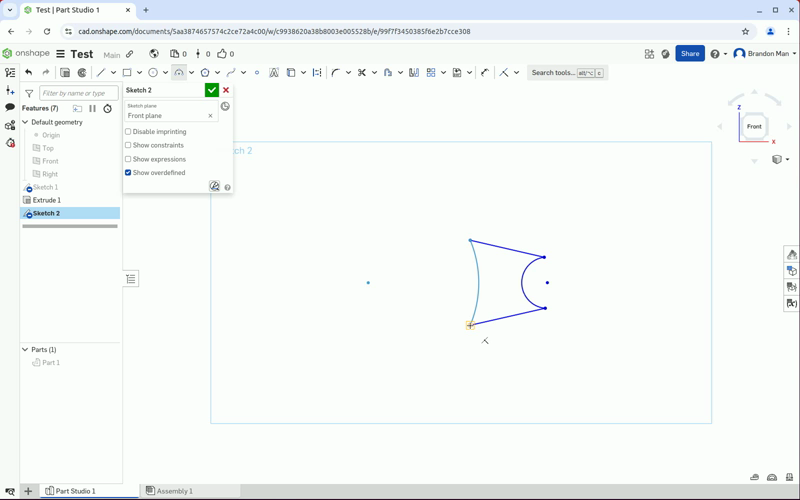
key_down(shift)
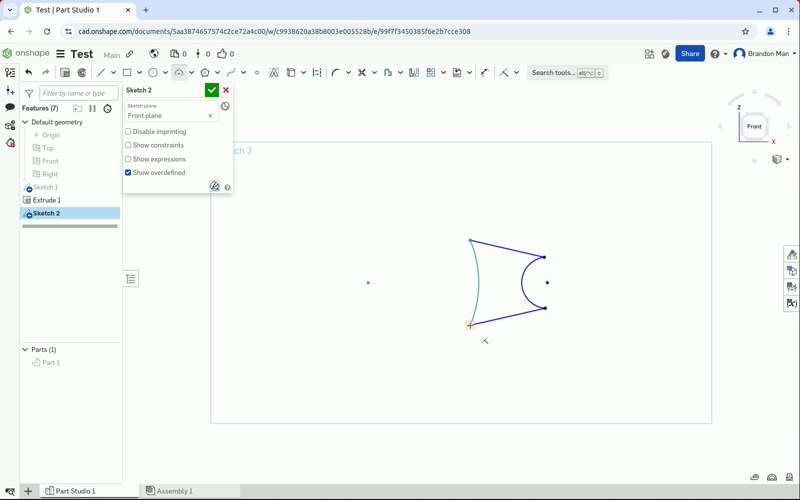
mouse_move(504, 282)
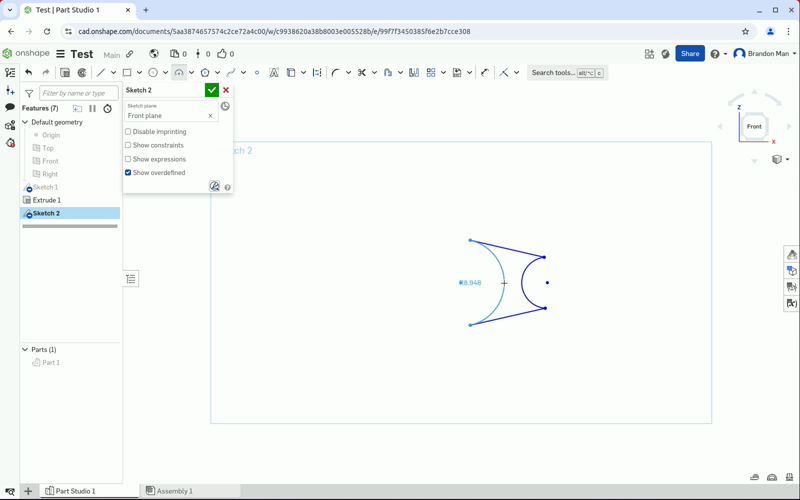
click(504, 282)
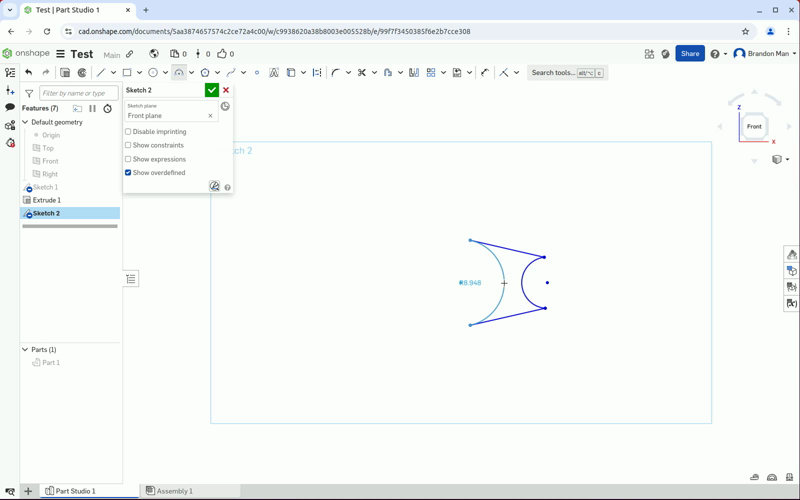
key_up(shift)
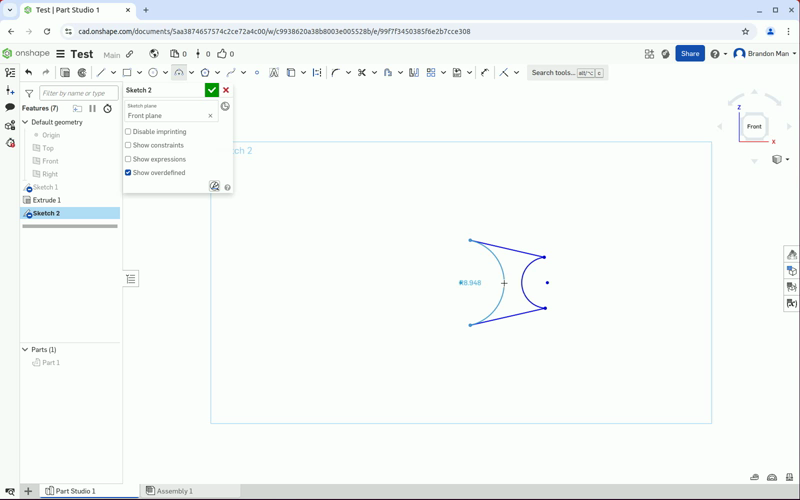
key(esc)
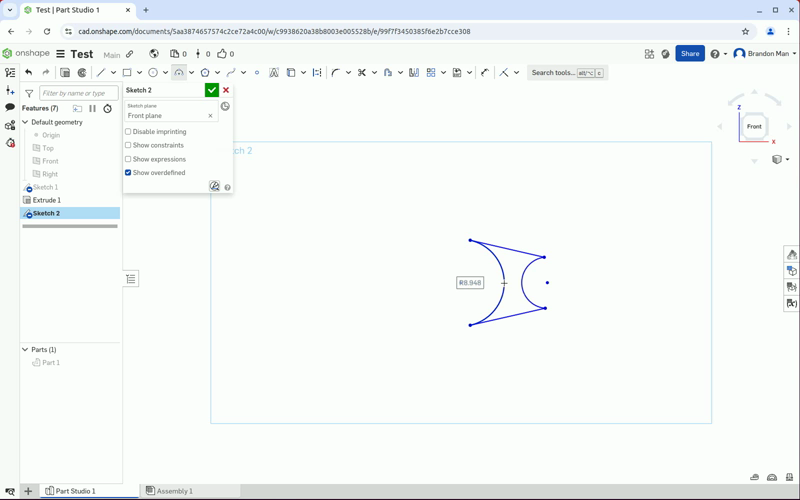
mouse_move(529, 302)
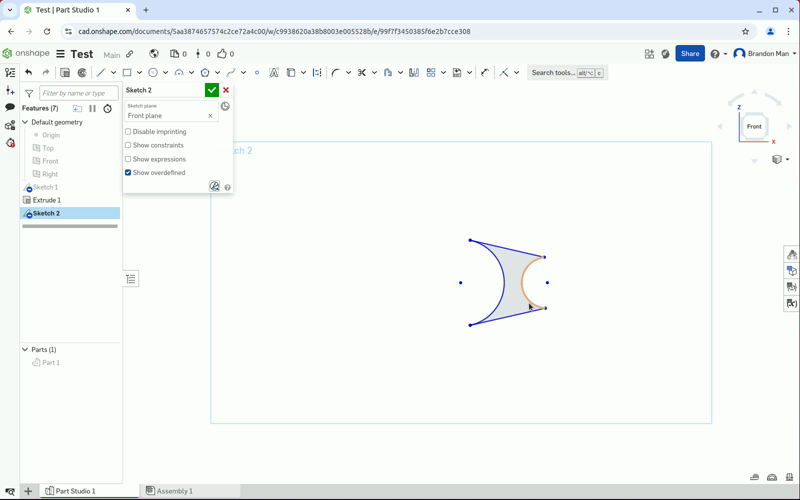
click(529, 302)
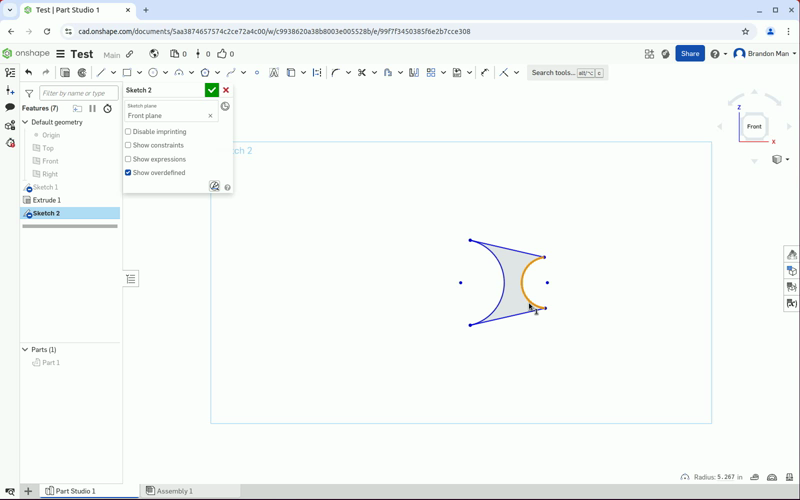
mouse_move(73, 352)
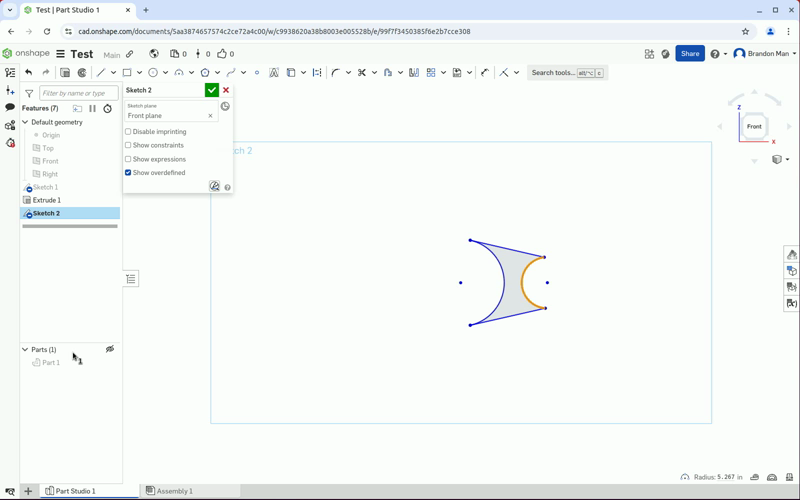
key(shift+y)
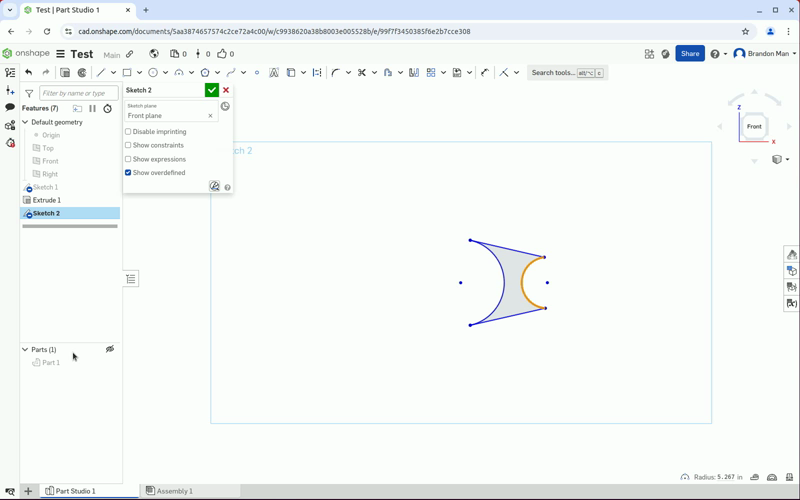
key(shift+e)
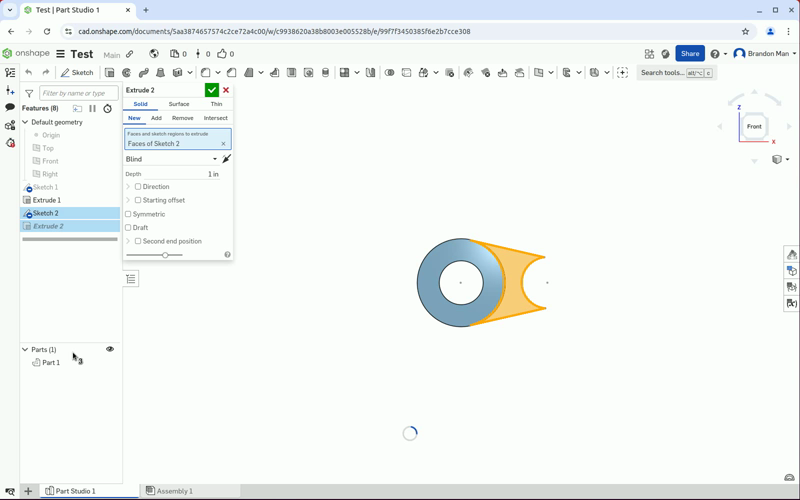
mouse_move(143, 106)
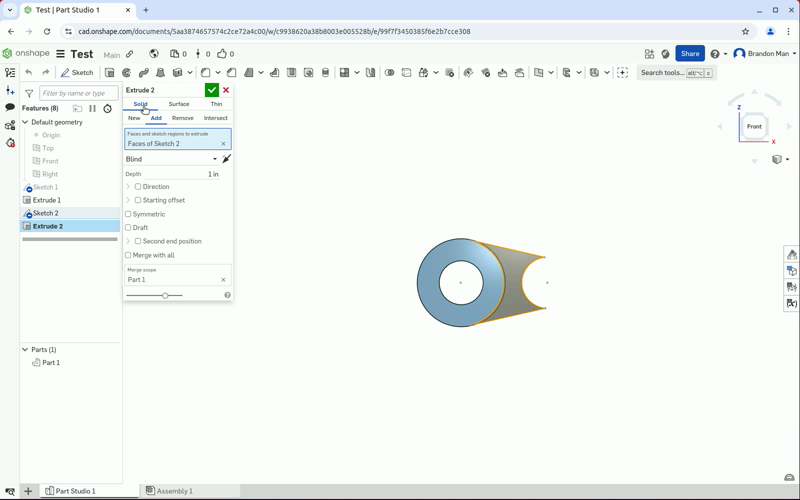
click(143, 106)
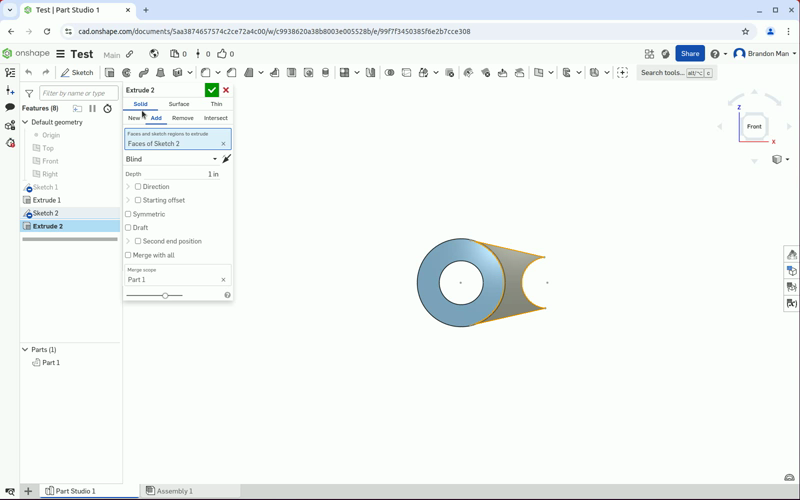
mouse_move(137, 120)
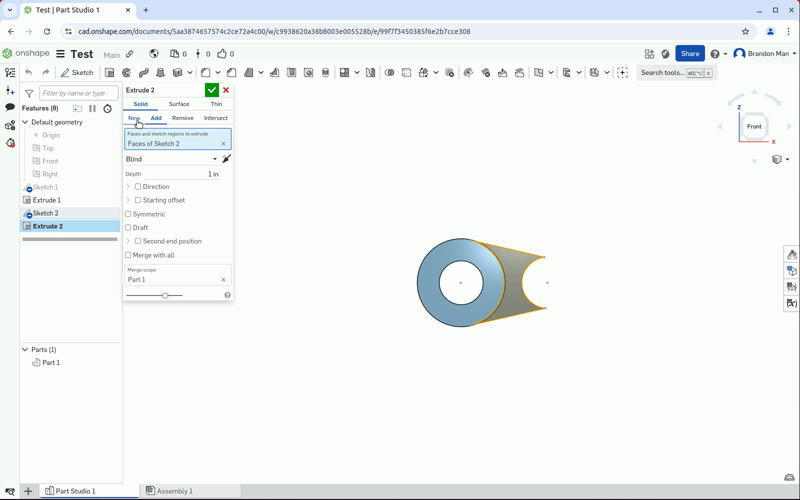
click(137, 120)
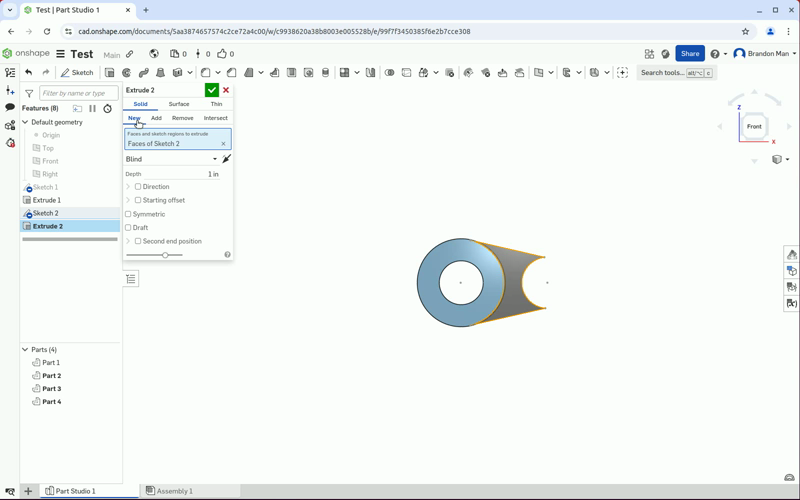
key(tab, 4)
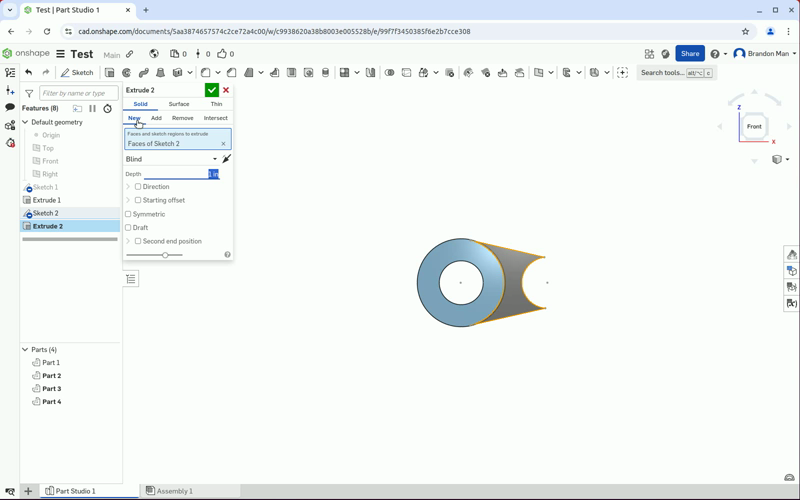
text(7.462)
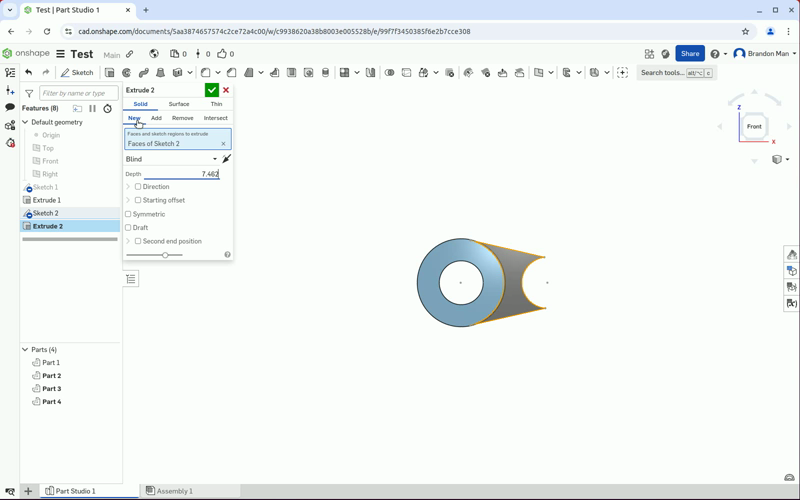
key(enter)
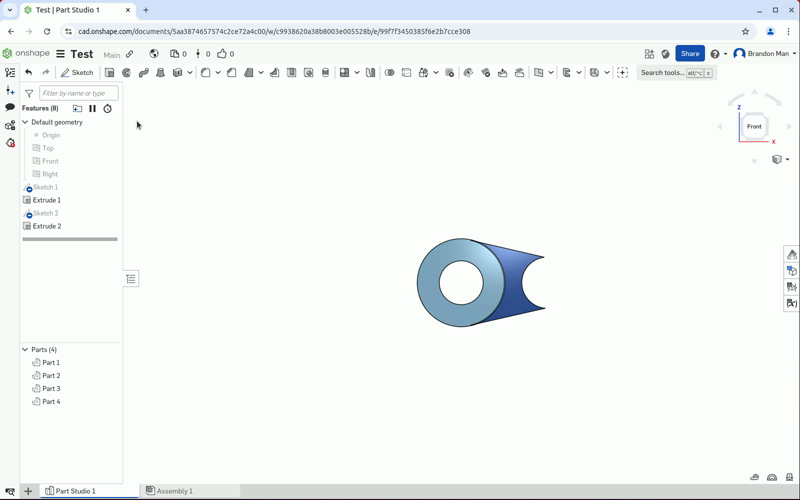
key(shift+h)
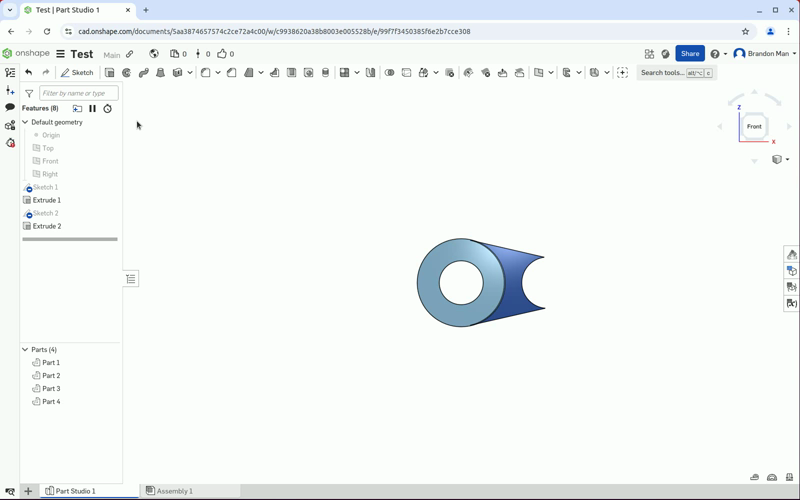
key(shift+h)
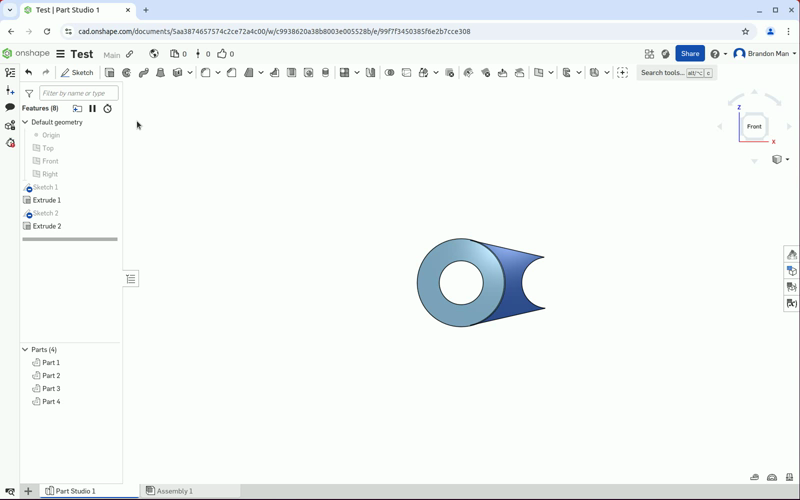
mouse_move(73, 189)
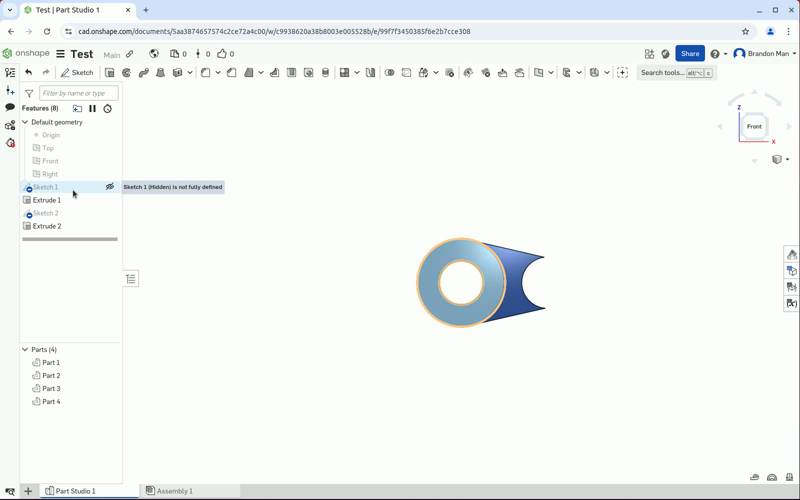
click(73, 189)
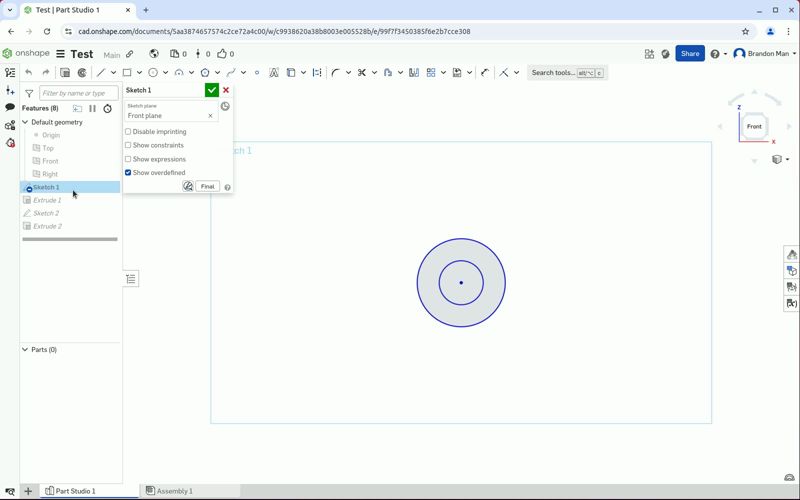
mouse_move(229, 92)
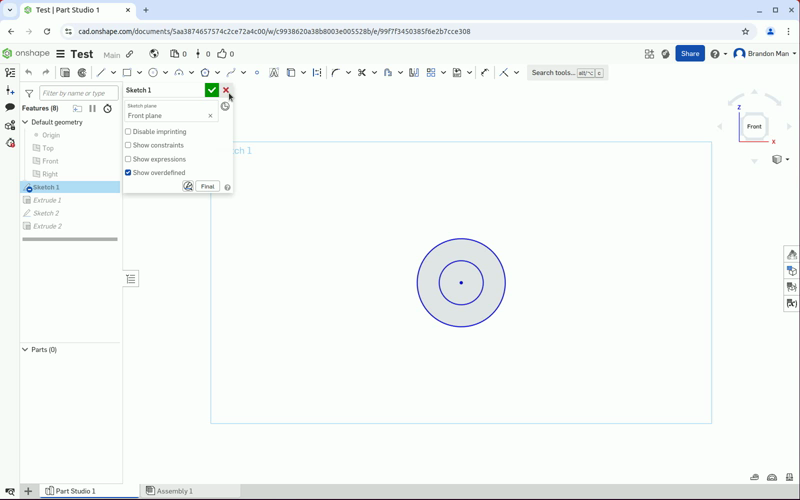
click(229, 92)
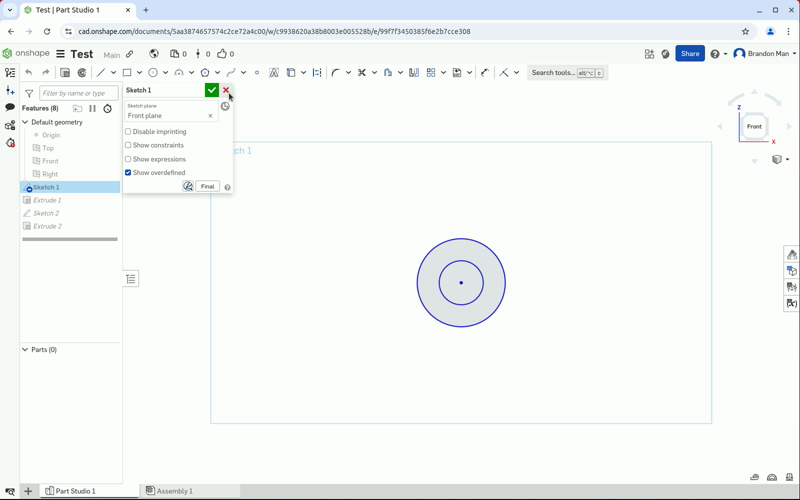
key(shift+s)
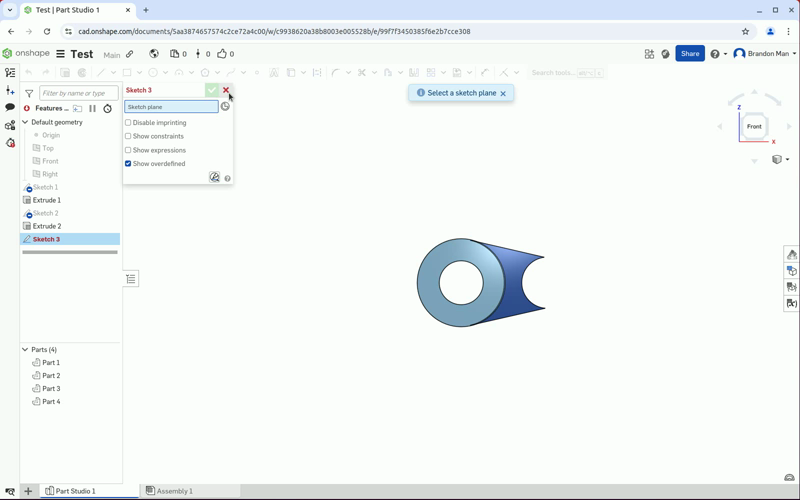
mouse_move(73, 163)
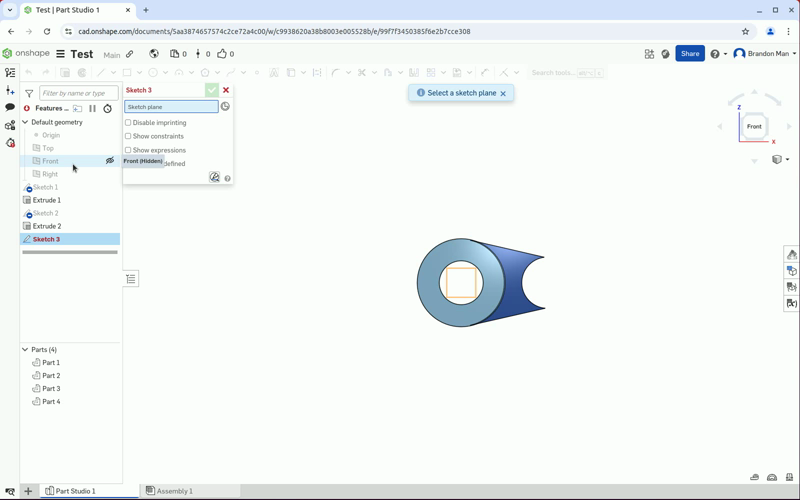
click(73, 163)
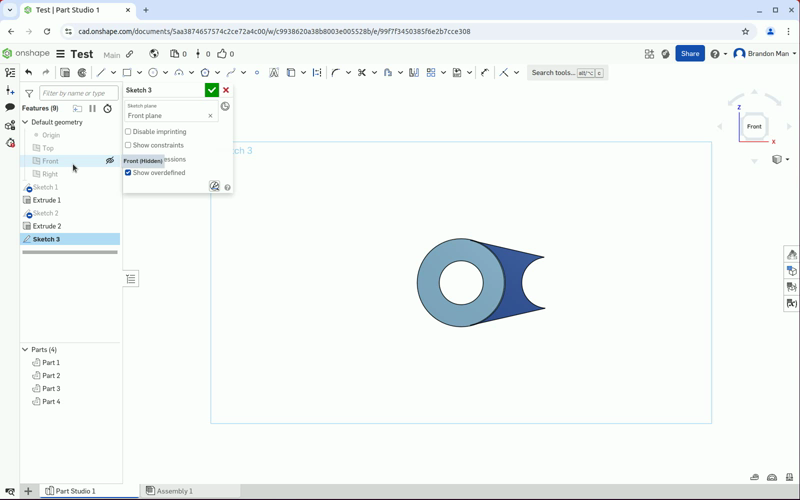
mouse_move(73, 352)
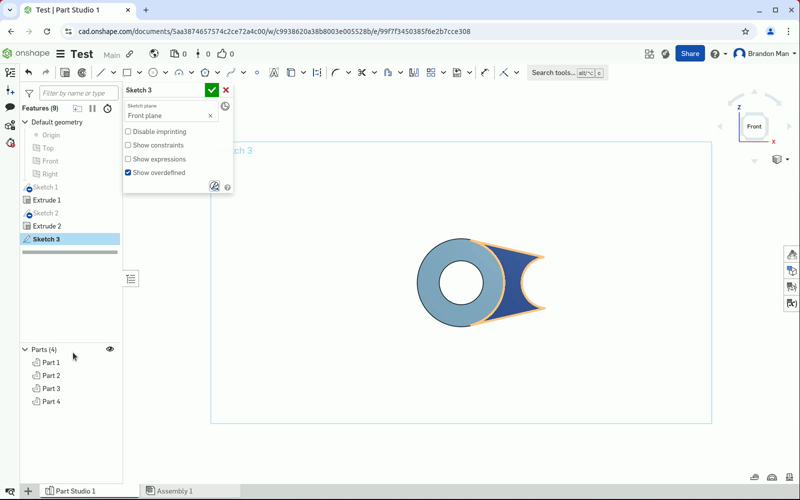
key(y)
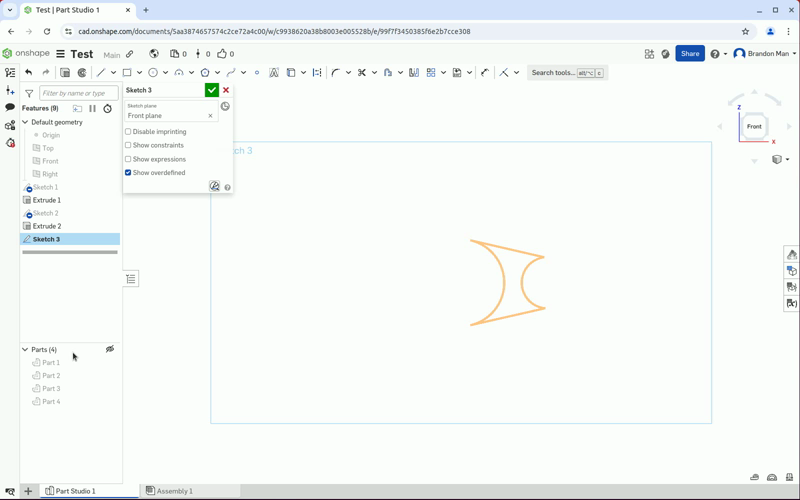
key(c)
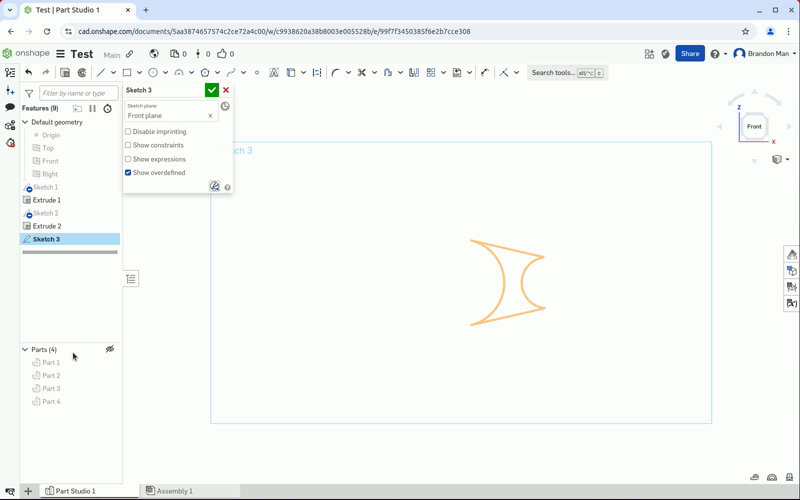
key_down(shift)
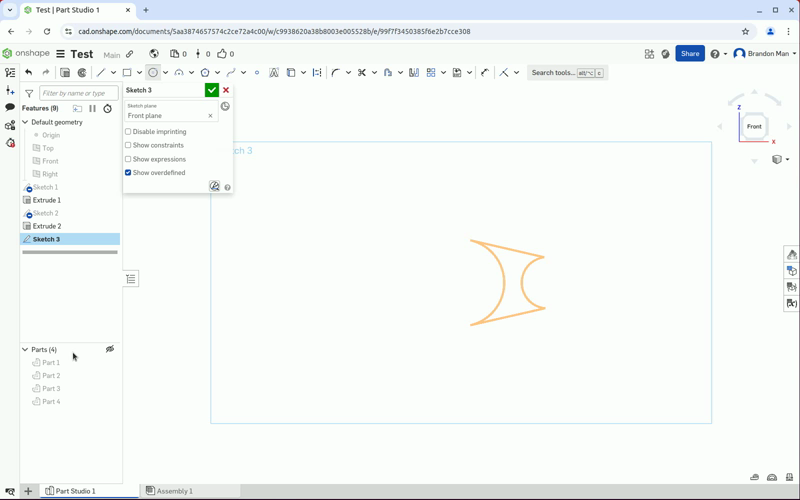
mouse_move(548, 282)
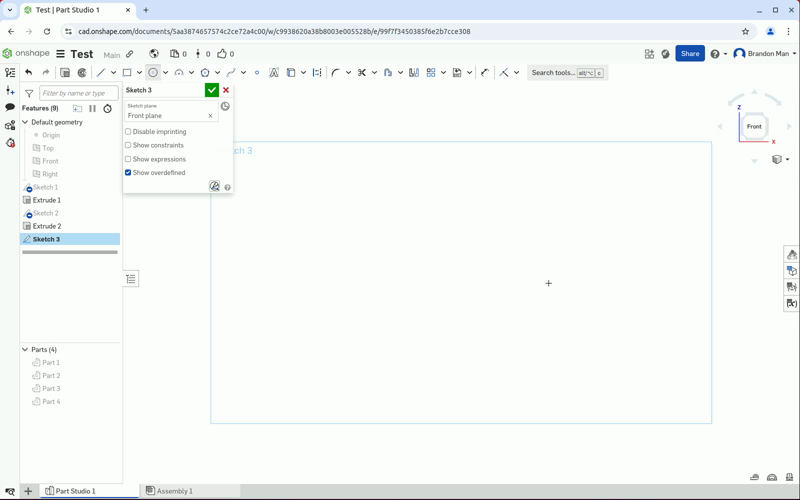
click(548, 282)
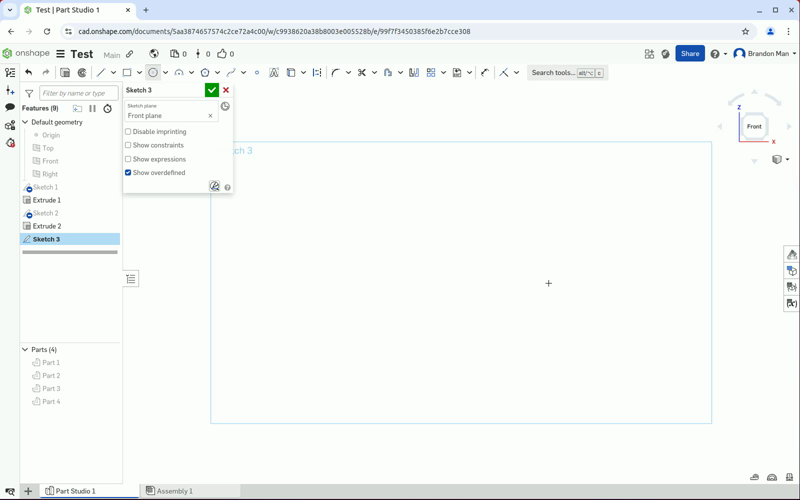
key_up(shift)
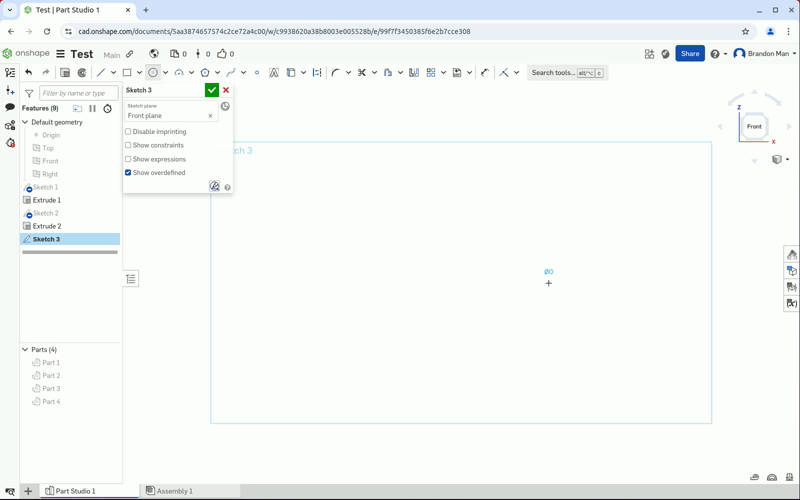
mouse_move(573, 282)
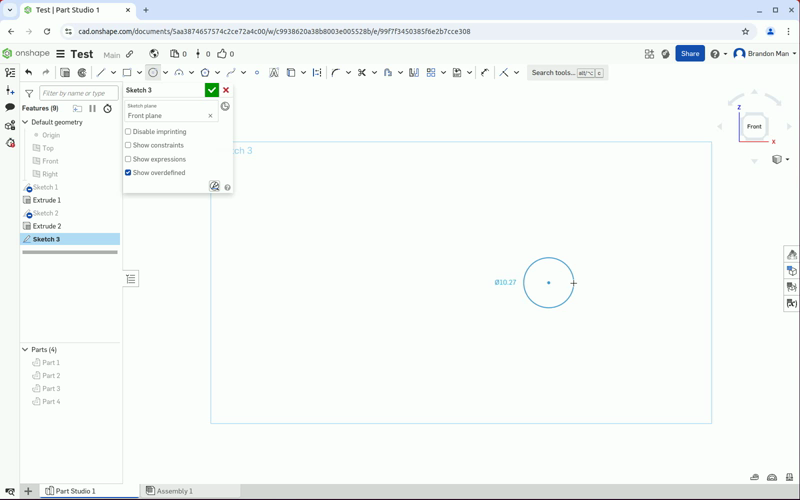
click(573, 282)
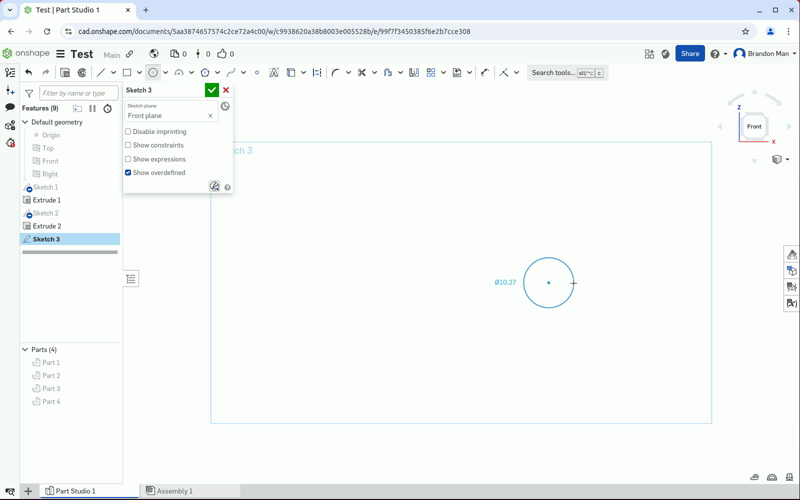
key(esc)
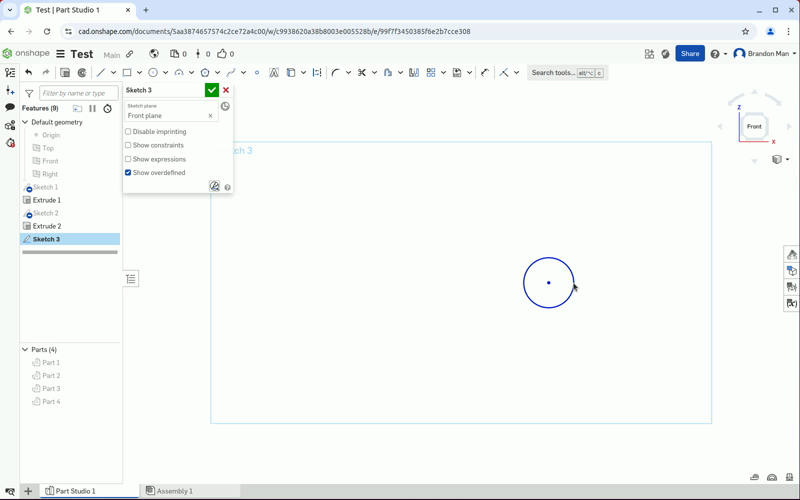
key(c)
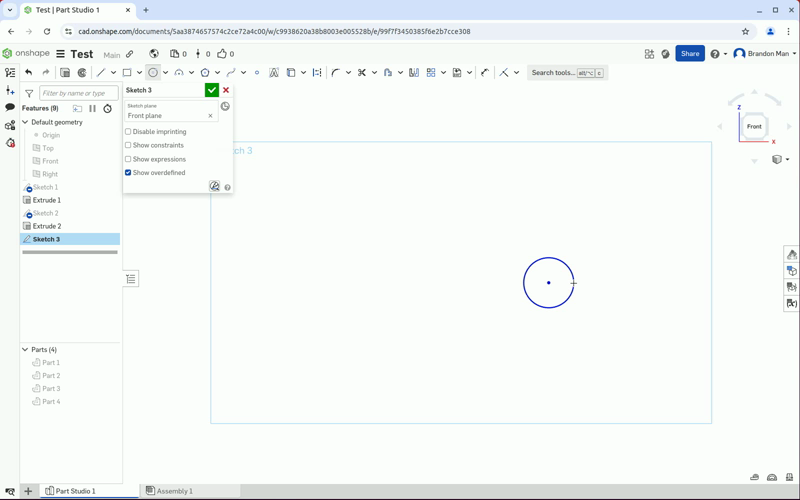
key_down(shift)
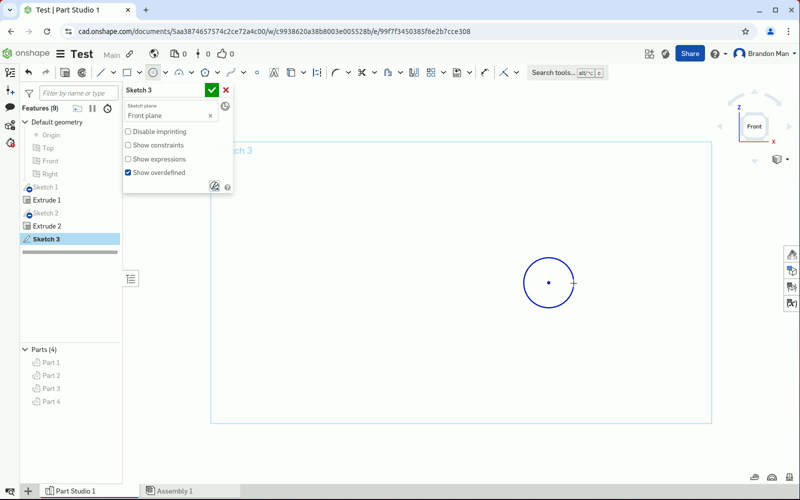
mouse_move(548, 282)
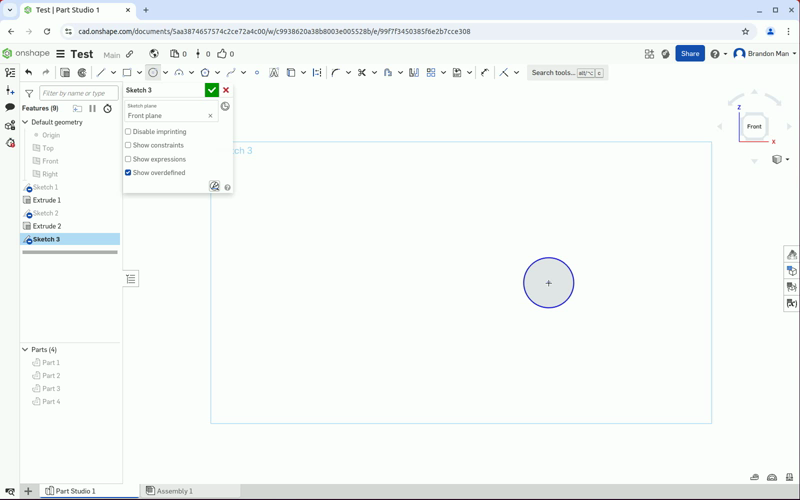
click(548, 282)
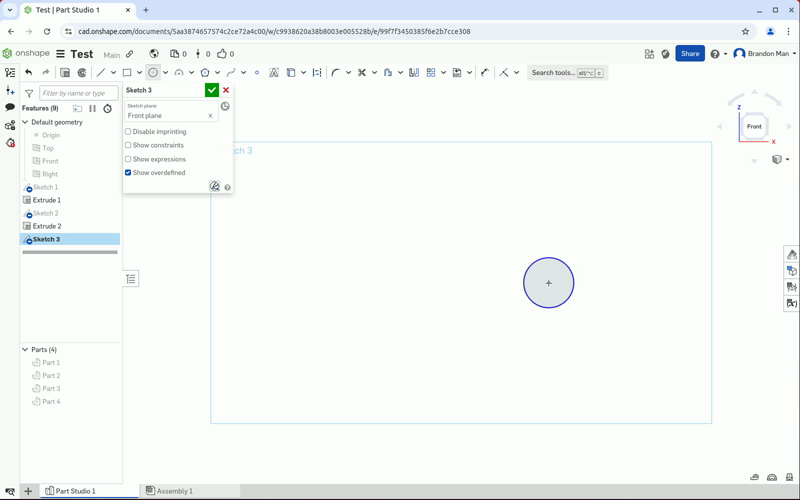
key_up(shift)
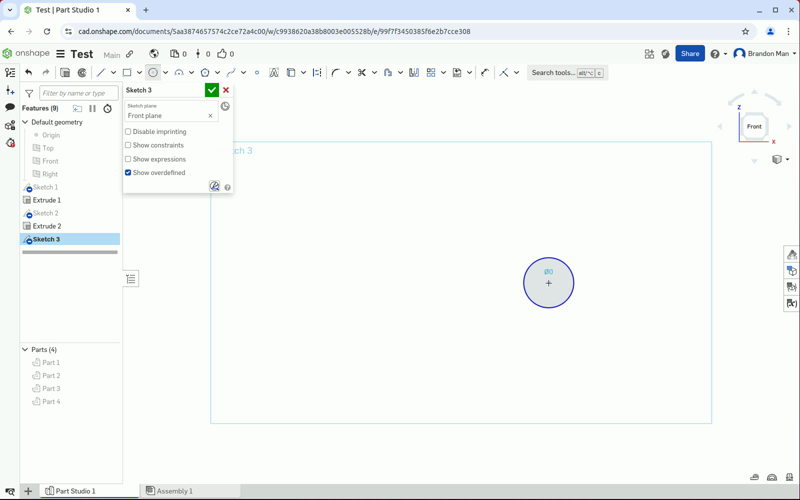
mouse_move(563, 282)
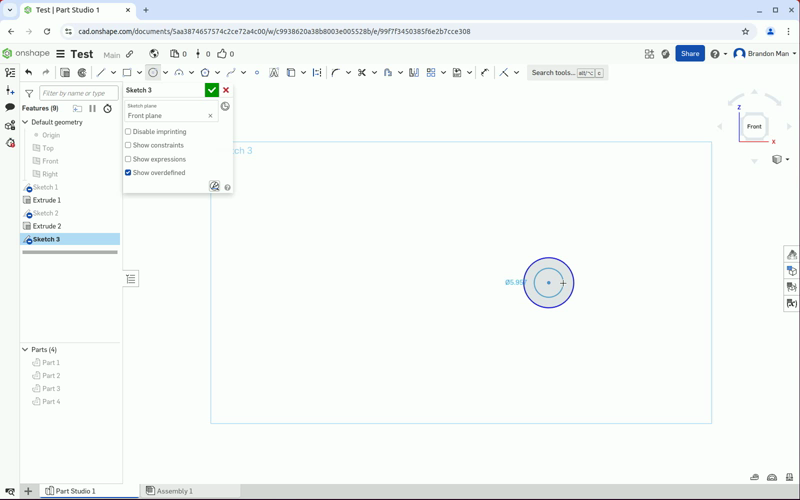
click(563, 282)
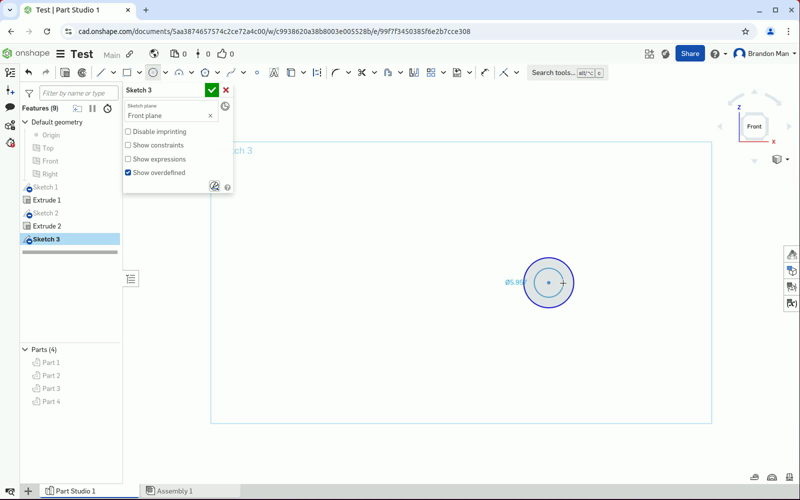
key(esc)
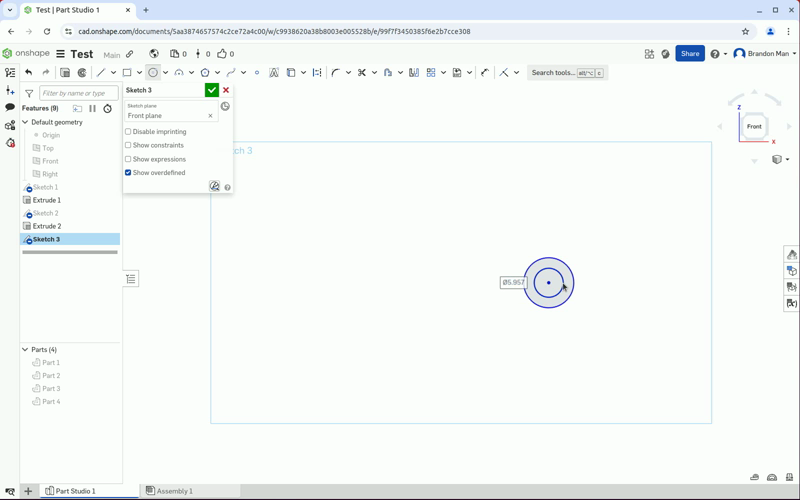
mouse_move(566, 269)
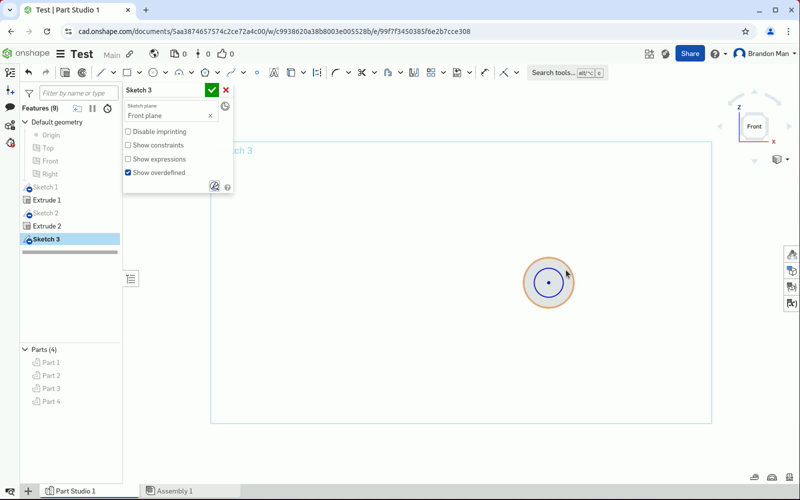
scroll(6)
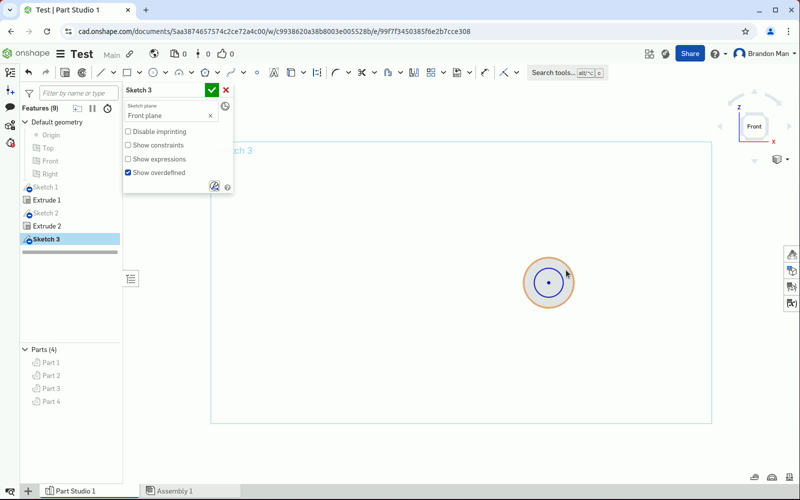
scroll(6)
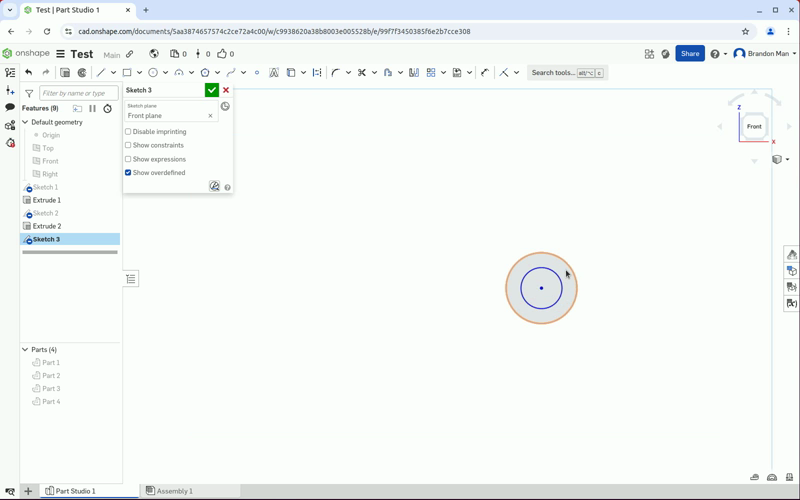
scroll(6)
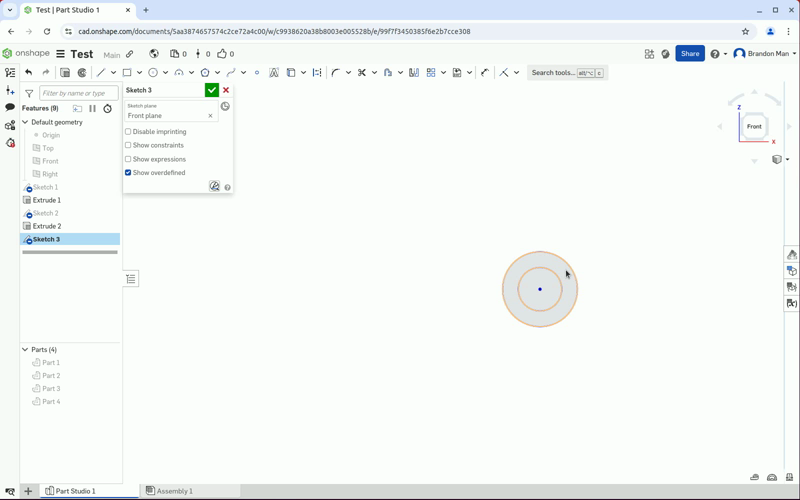
scroll(6)
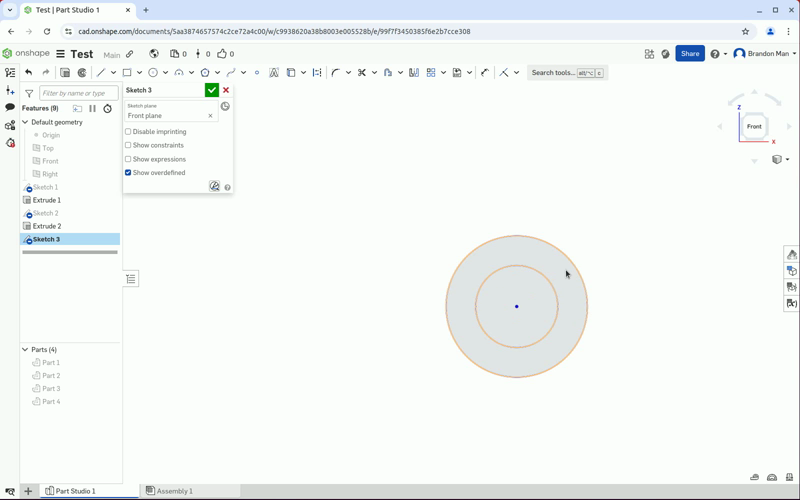
scroll(6)
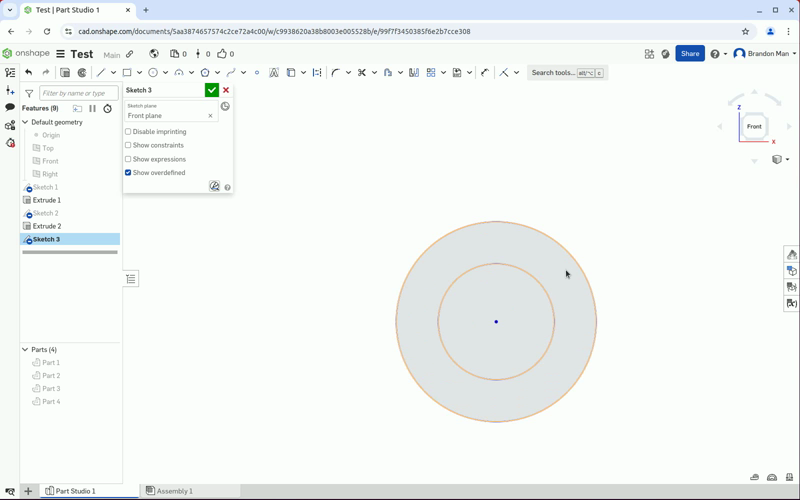
scroll(6)
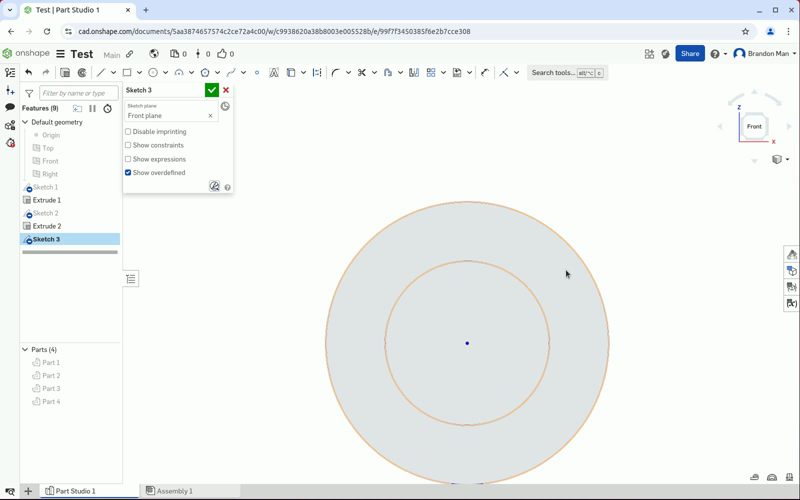
scroll(6)
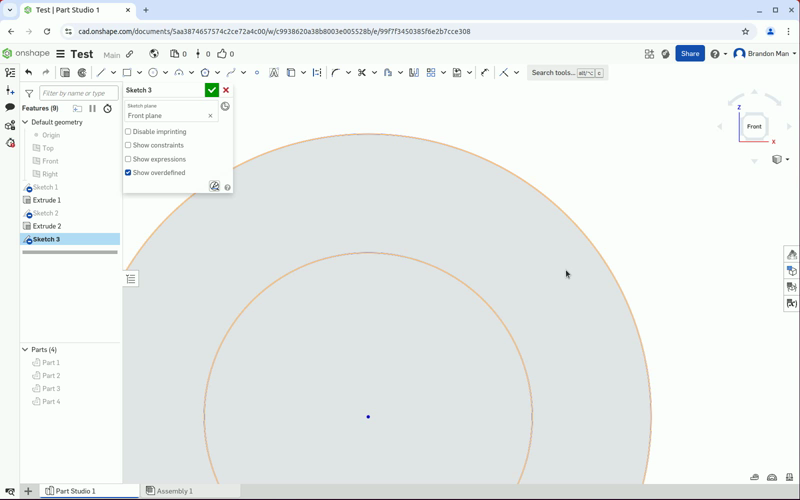
click(566, 269)
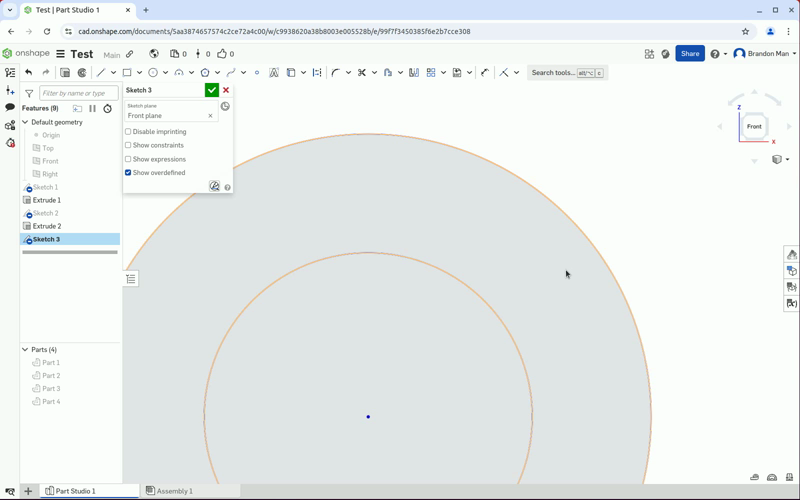
scroll(-6)
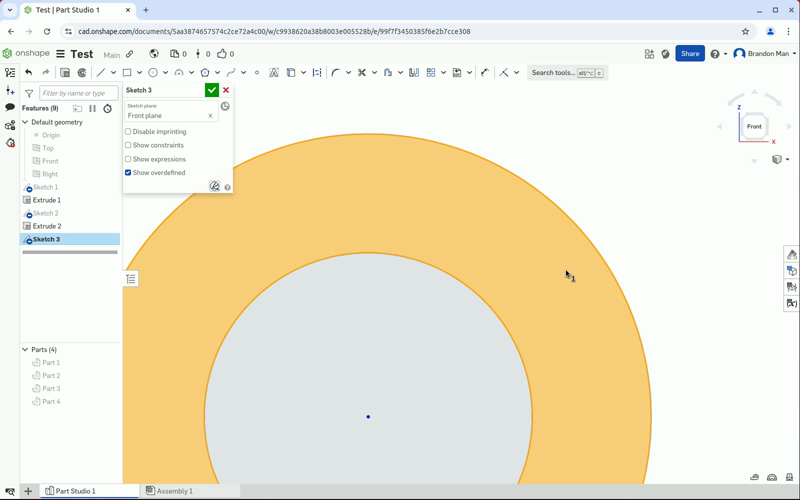
scroll(-6)
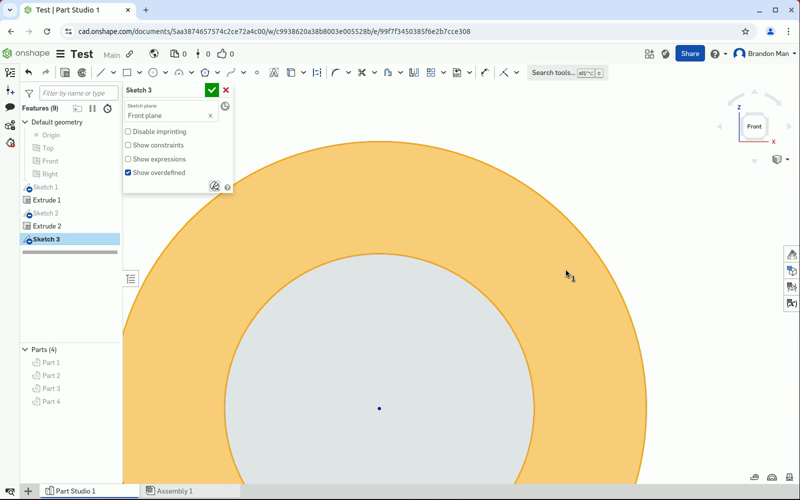
scroll(-6)
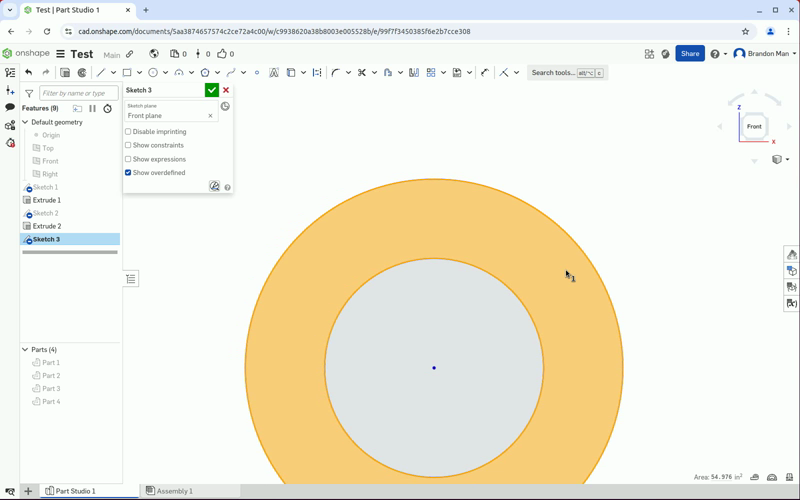
scroll(-6)
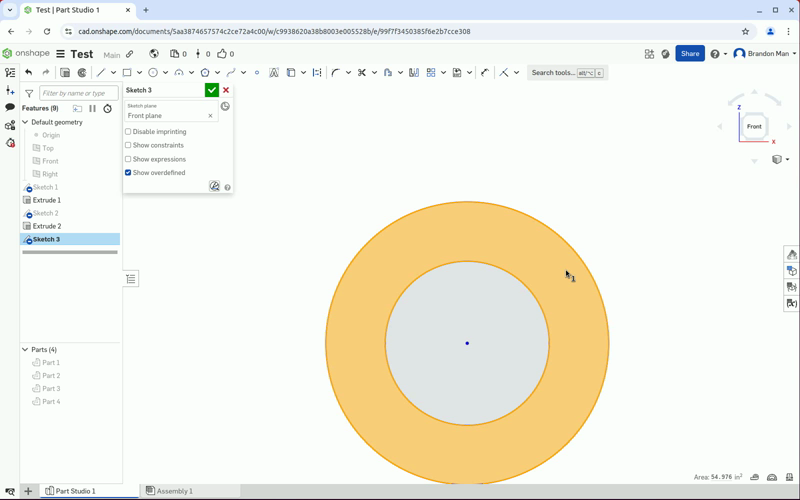
scroll(-6)
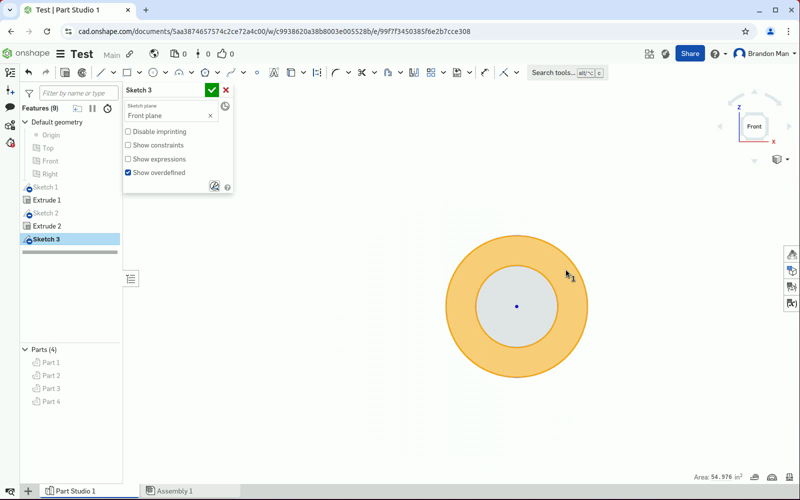
scroll(-6)
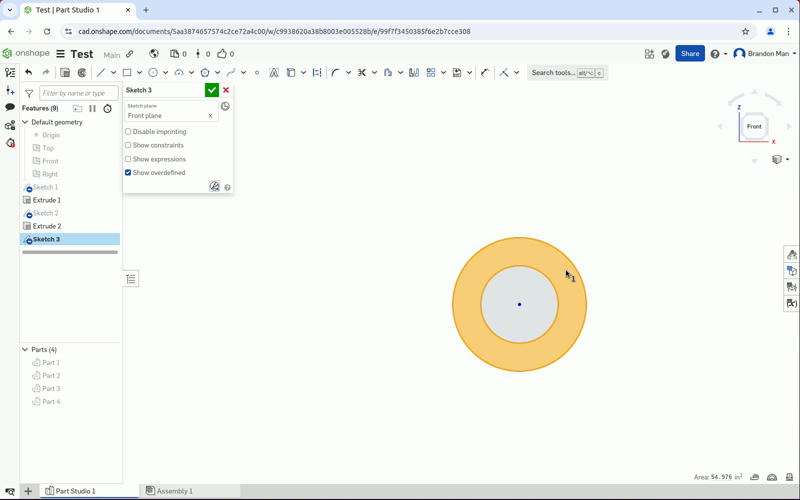
scroll(-6)
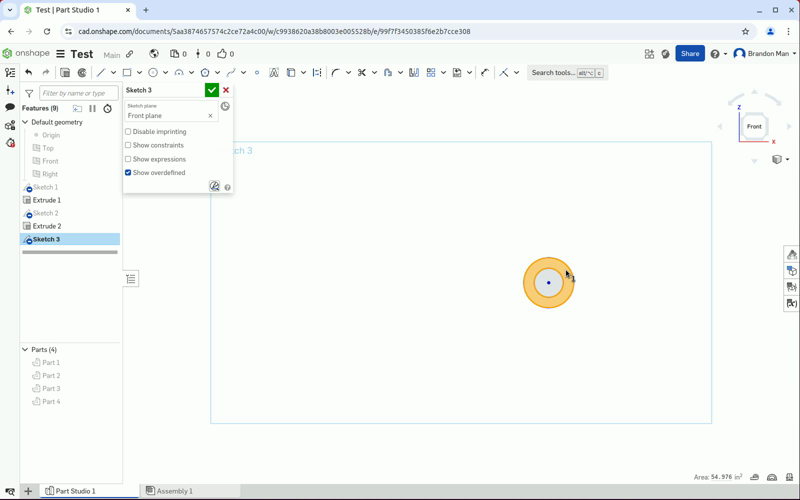
mouse_move(73, 352)
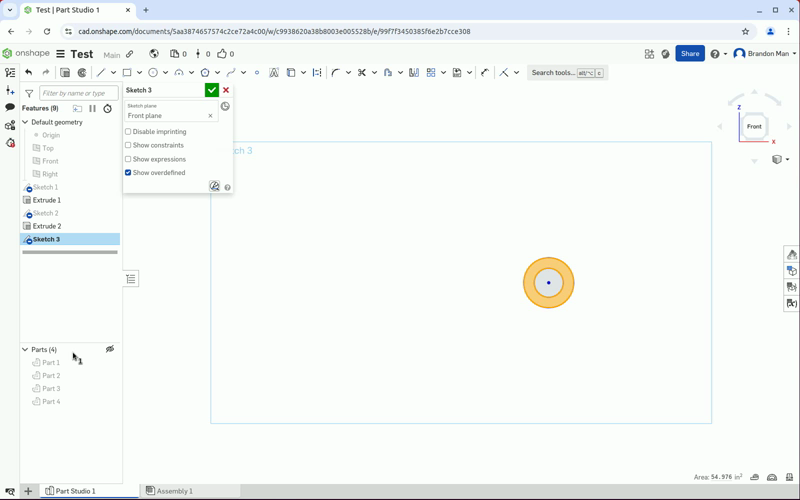
key(shift+y)
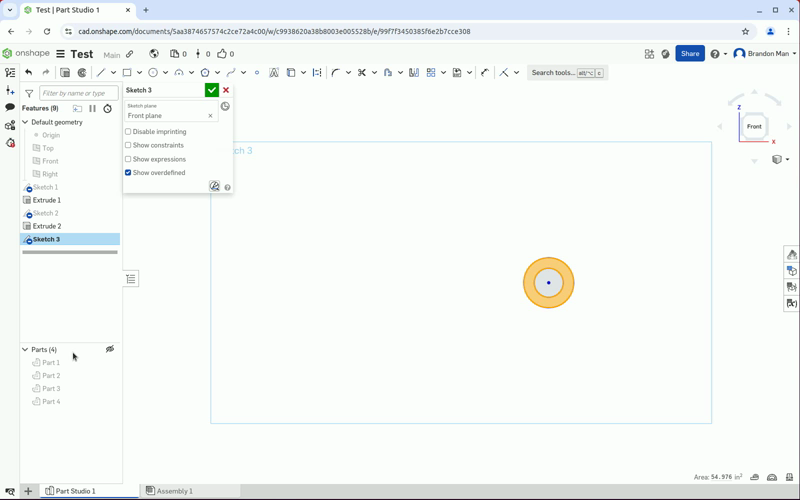
key(shift+e)
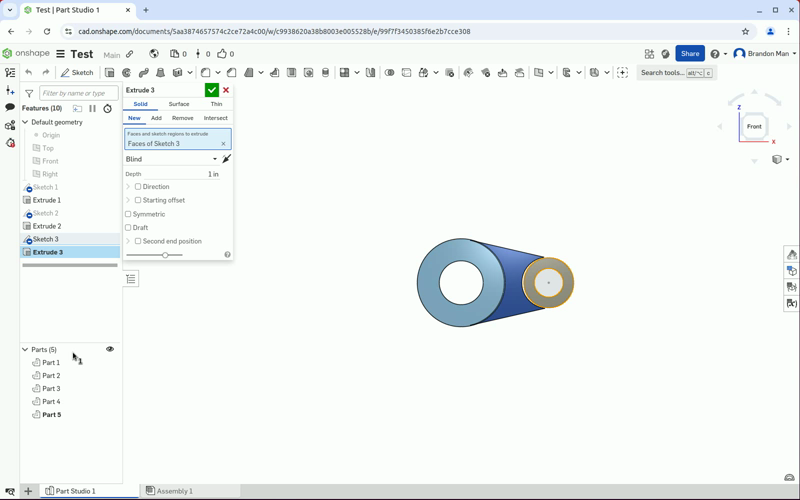
mouse_move(143, 106)
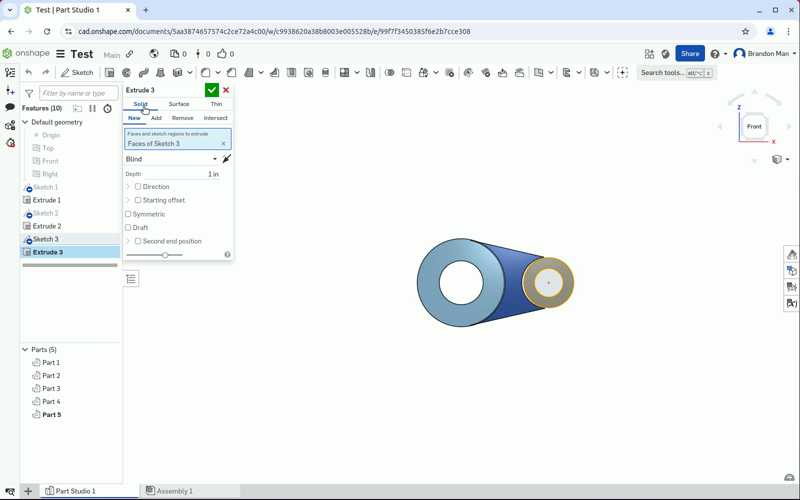
click(143, 106)
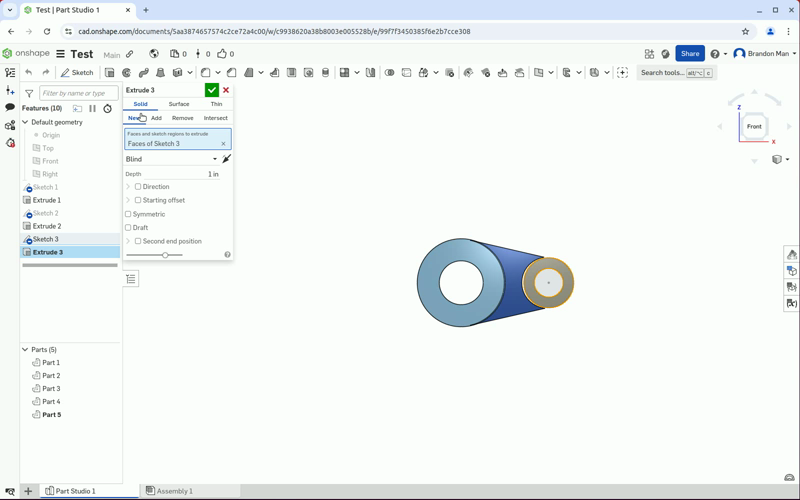
mouse_move(137, 120)
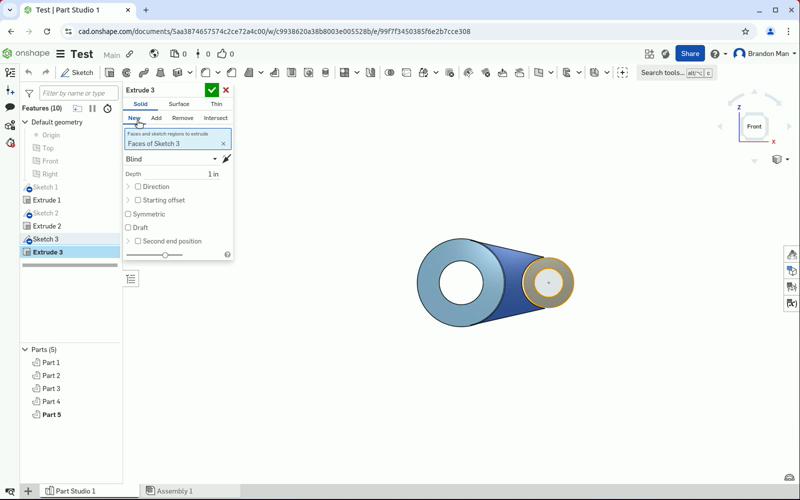
click(137, 120)
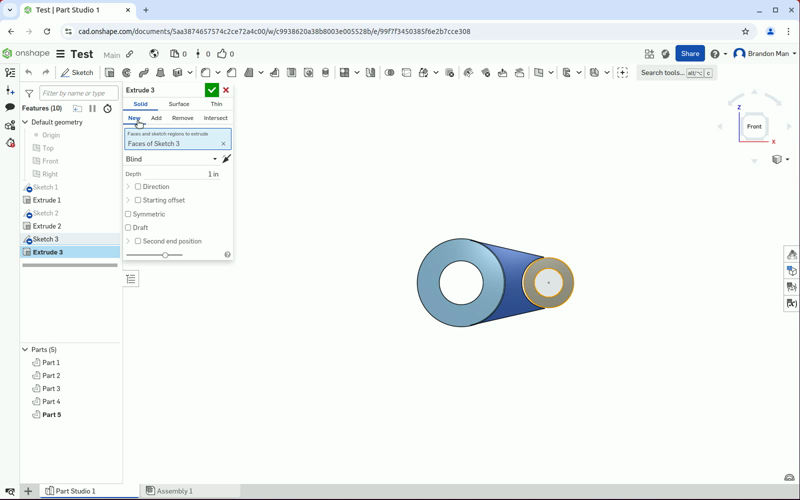
key(tab, 4)
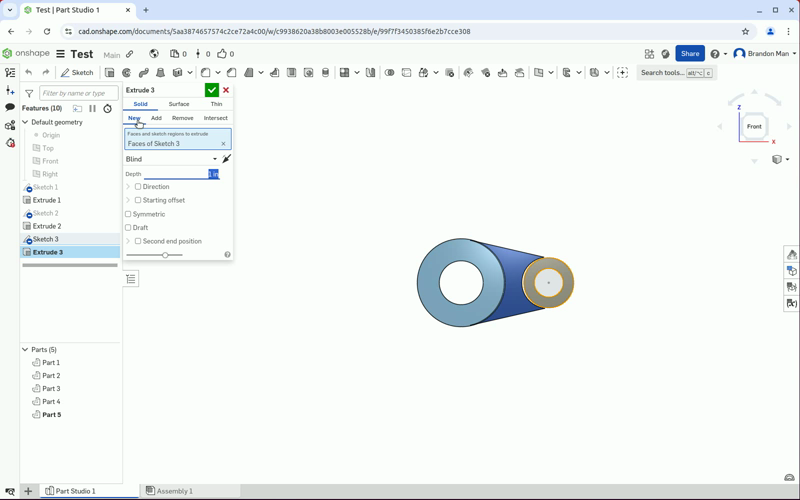
text(7.462)
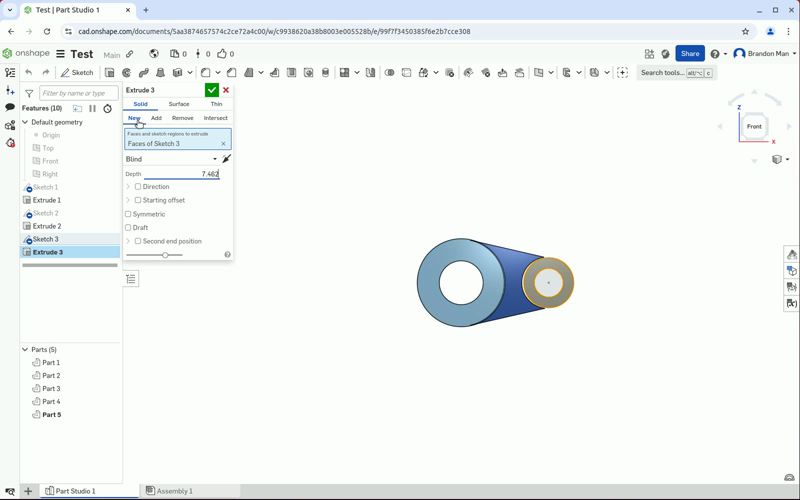
key(enter)
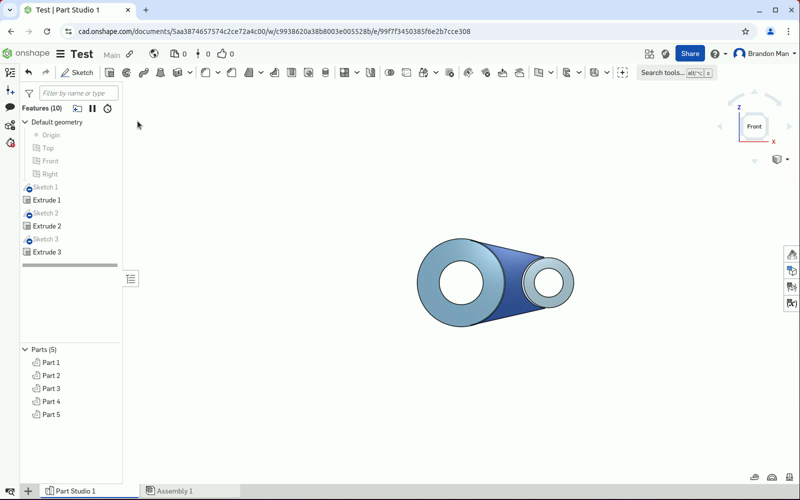
key(shift+h)
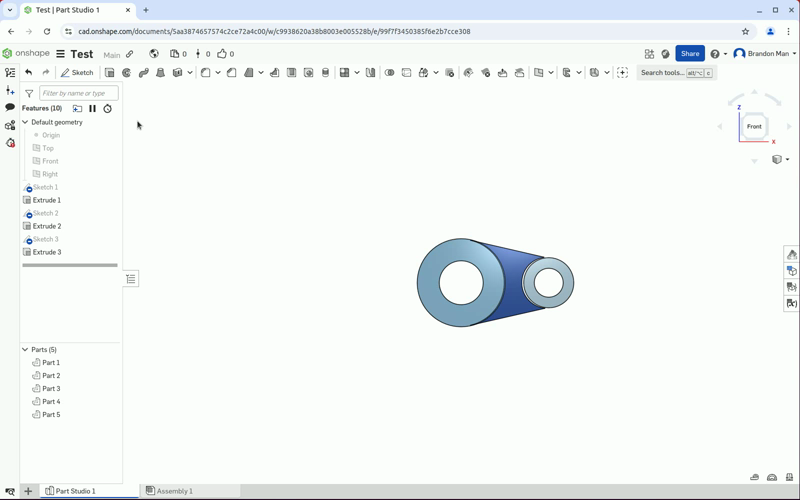
key(shift+h)
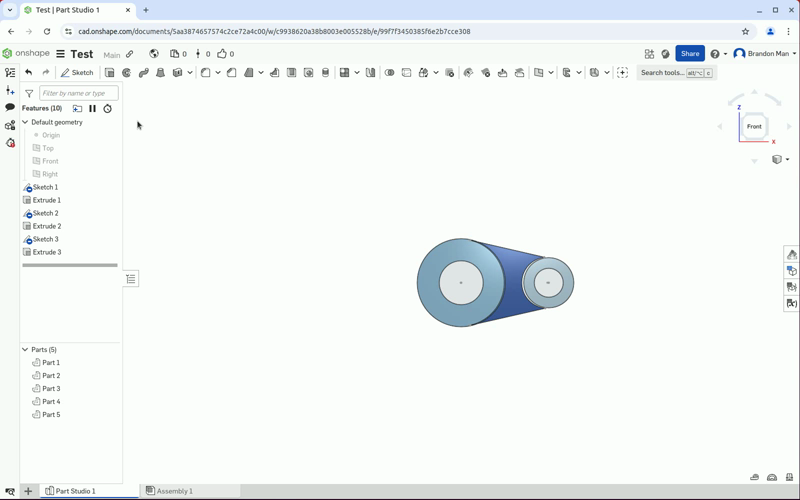
key(shift+7)
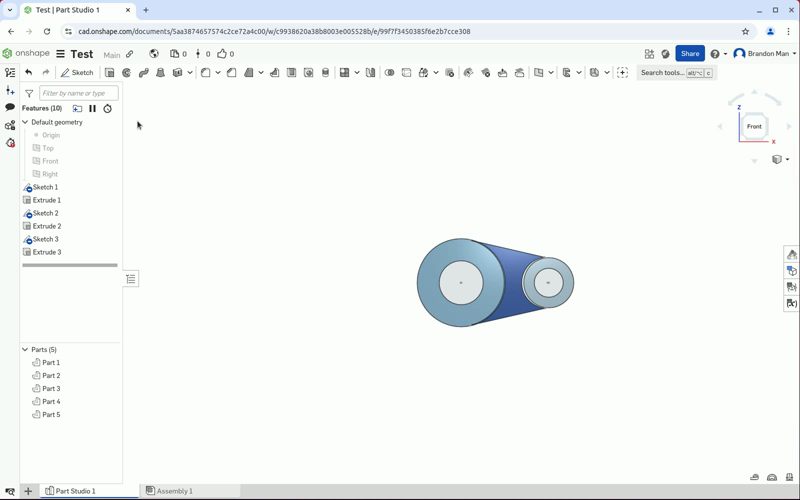
key(left, 2)
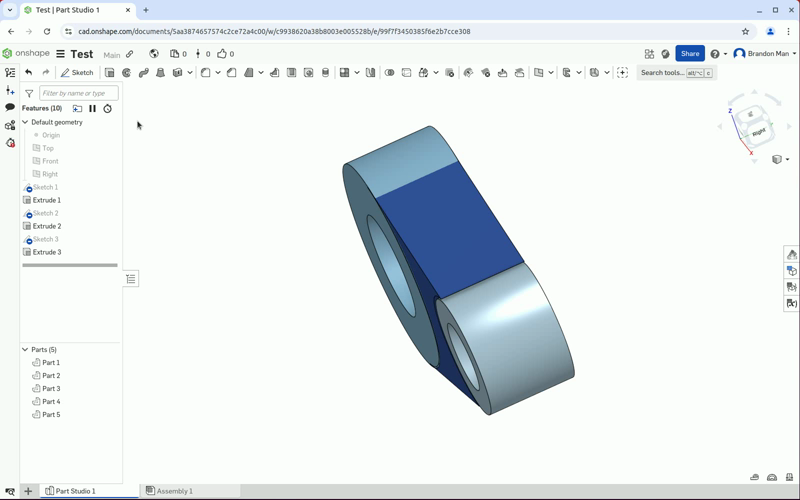
key(down, 2)
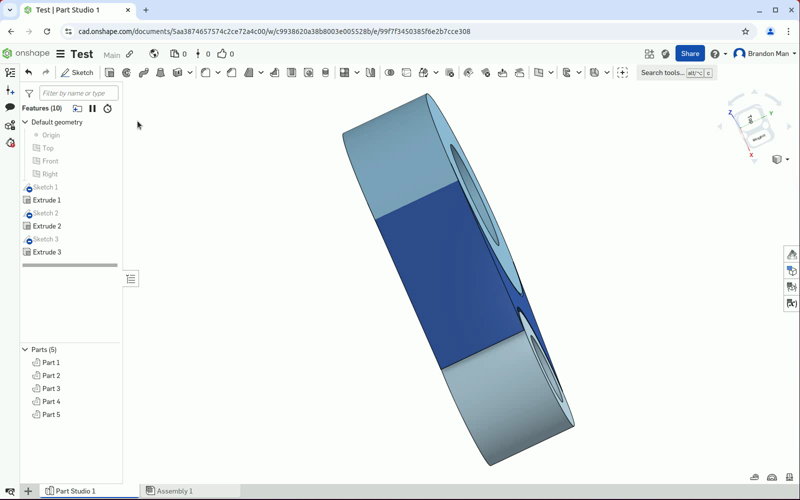
key(up, 2)
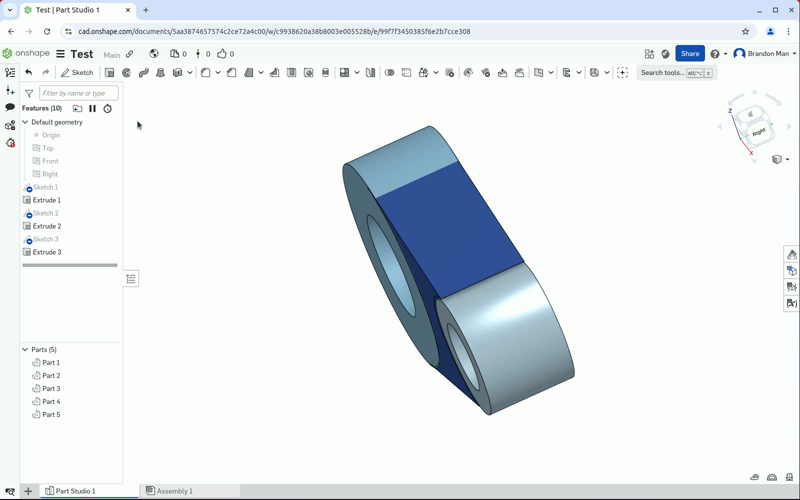
key(right, 2)
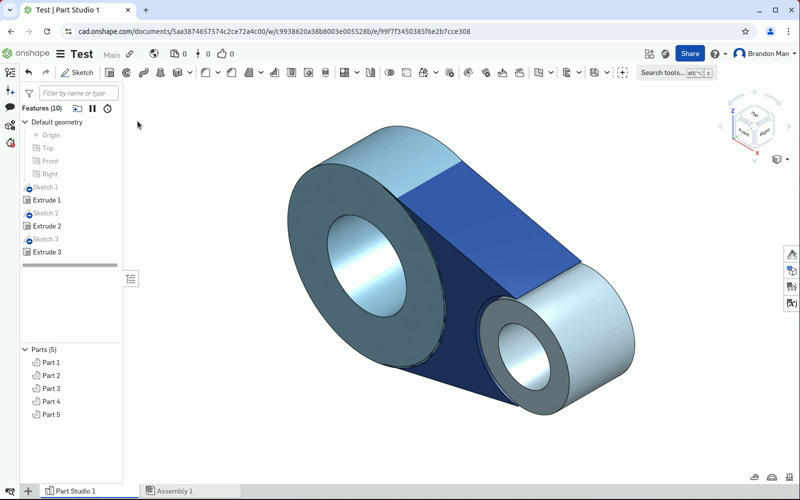
mouse_move(73, 189)
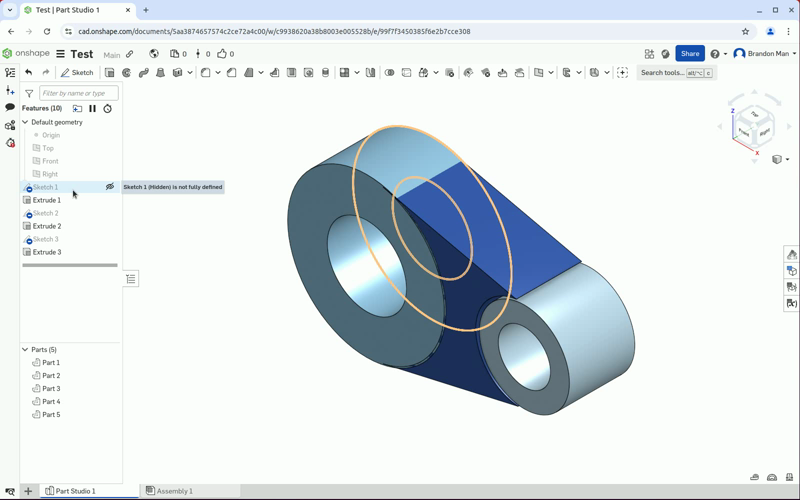
click(73, 189)